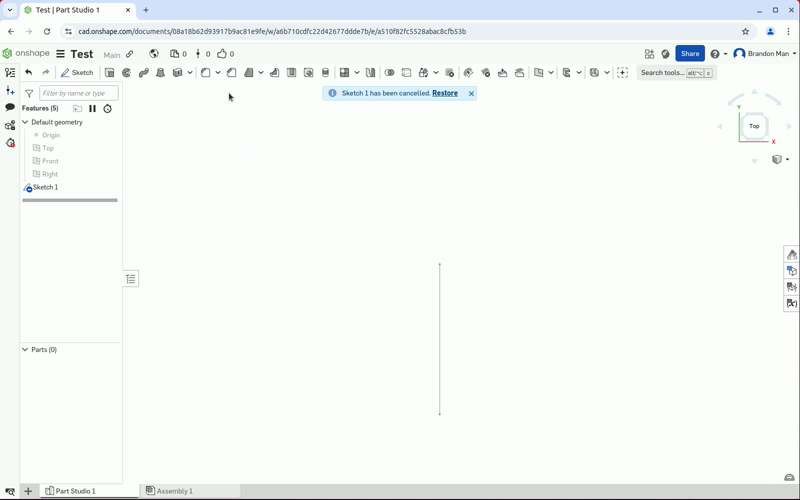
key(shift+h)
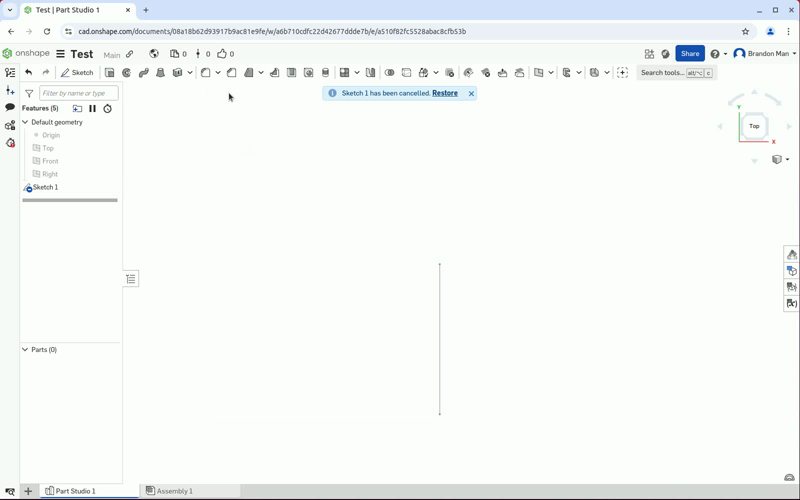
key(shift+s)
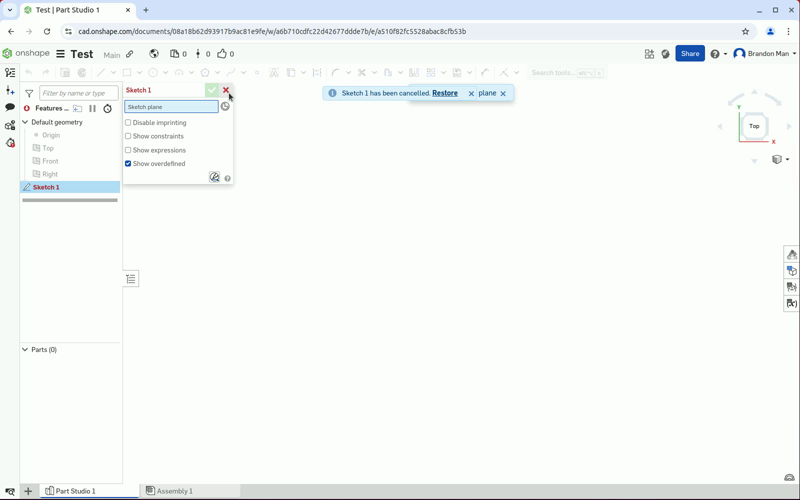
mouse_move(73, 150)
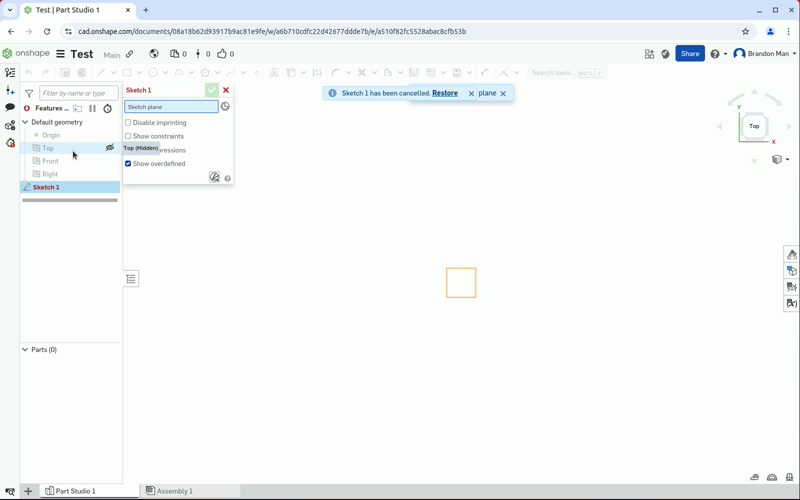
click(73, 150)
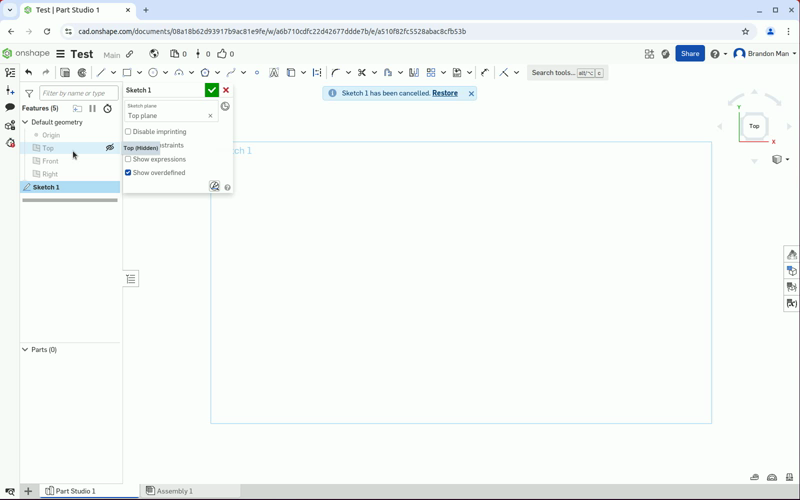
mouse_move(73, 352)
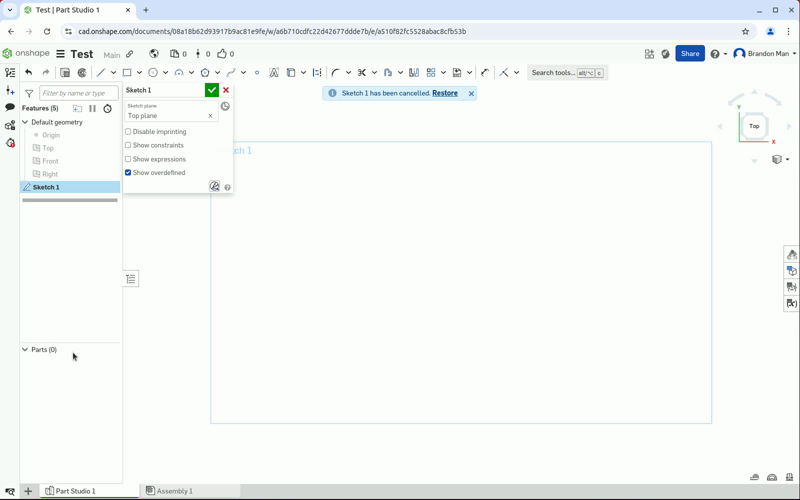
key(y)
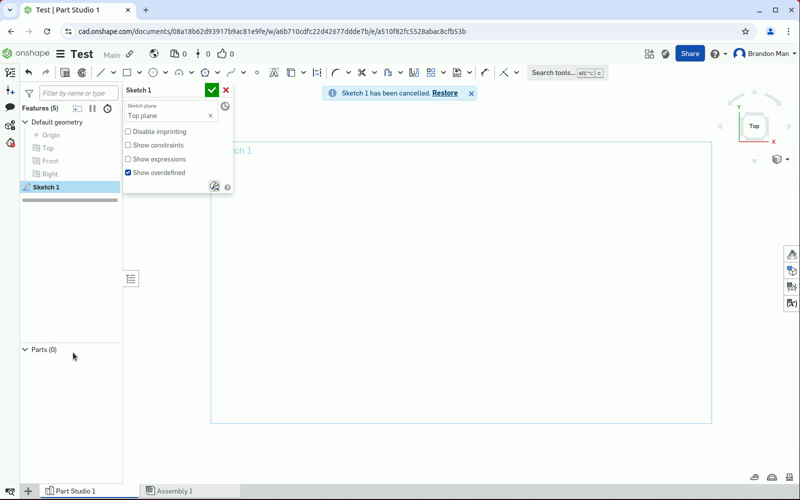
key(l)
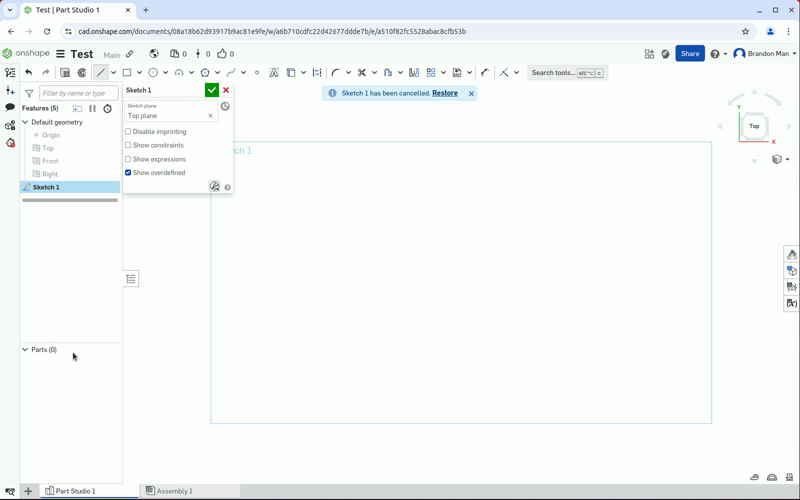
key_down(shift)
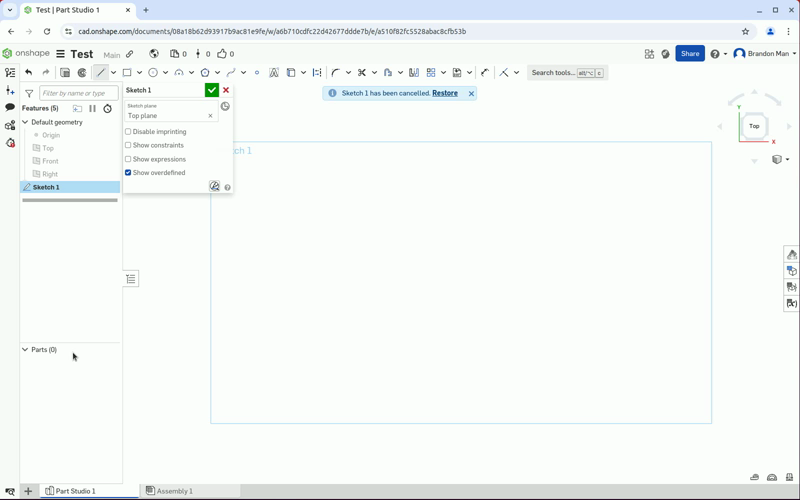
mouse_move(351, 374)
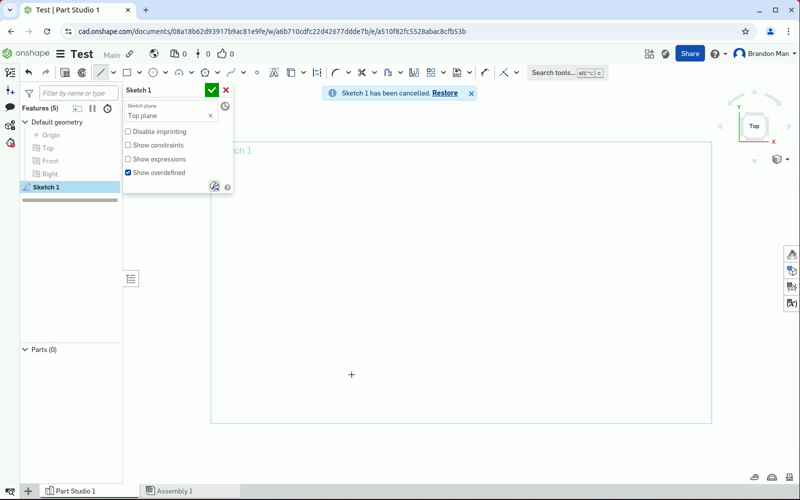
click(351, 374)
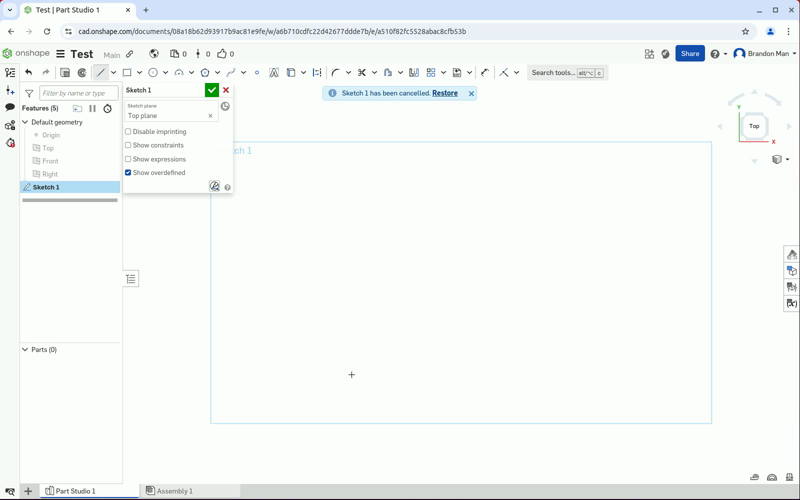
key_up(shift)
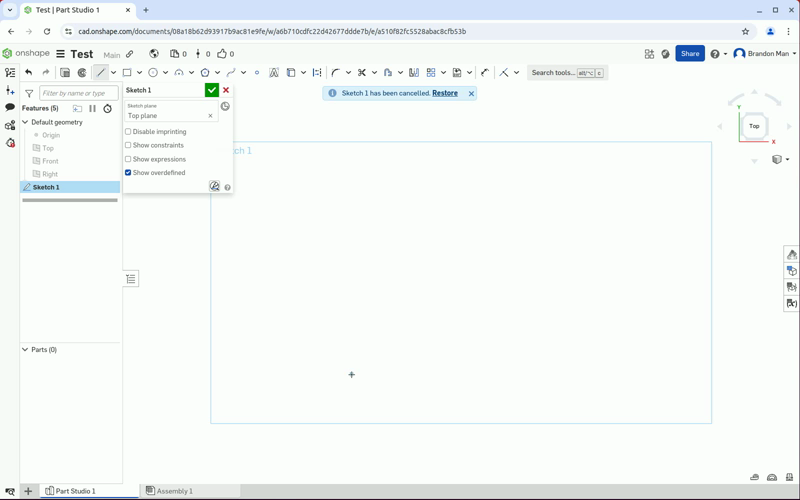
key_down(shift)
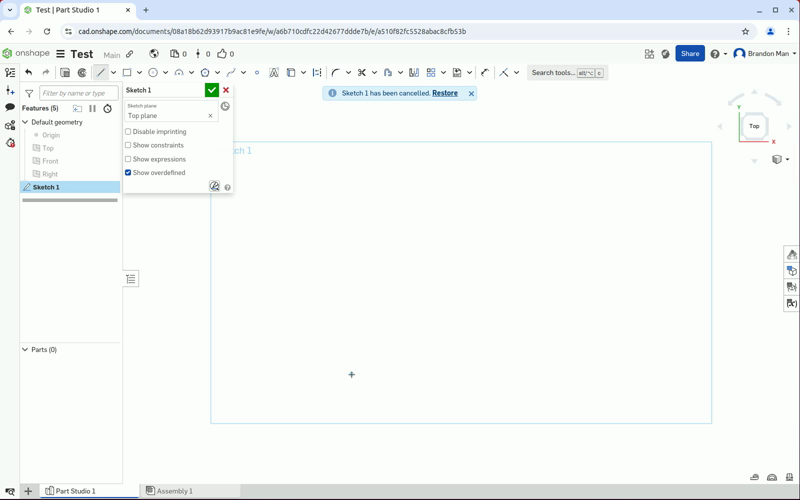
mouse_move(572, 374)
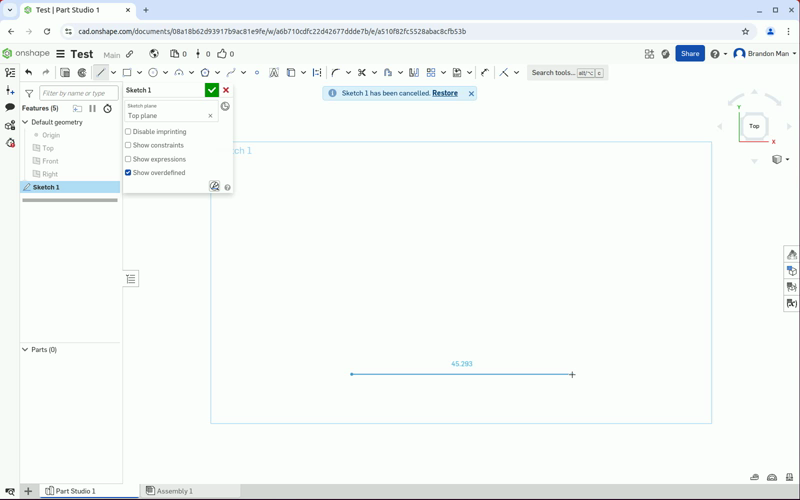
click(572, 374)
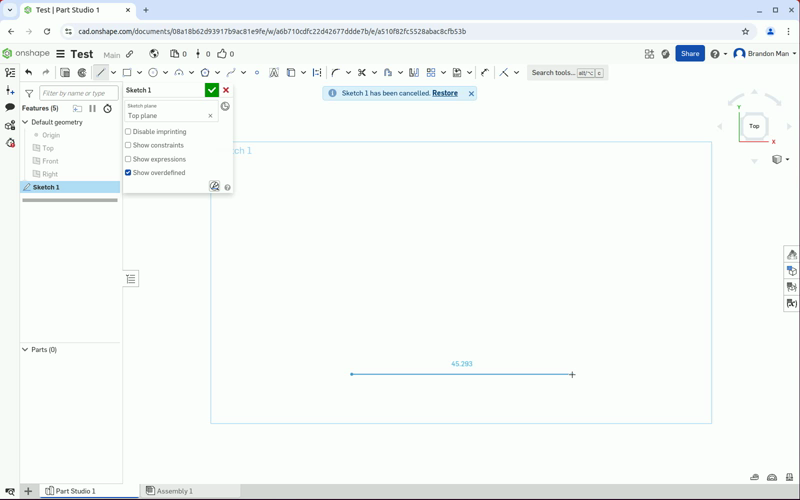
key_up(shift)
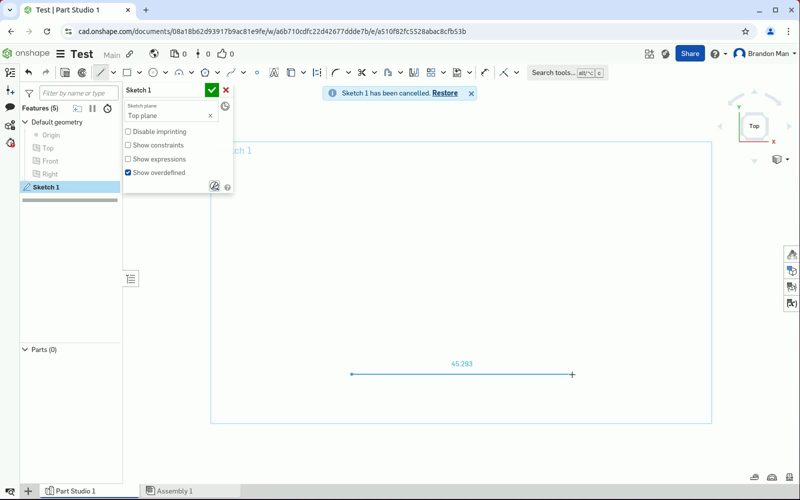
key_down(shift)
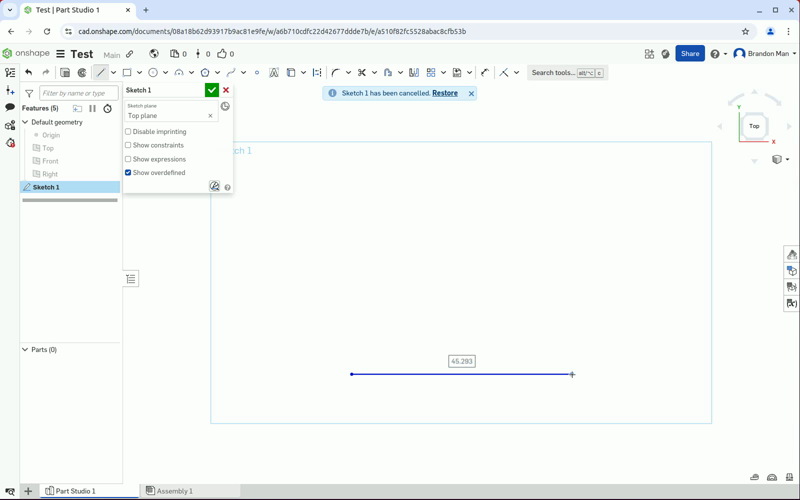
mouse_move(572, 186)
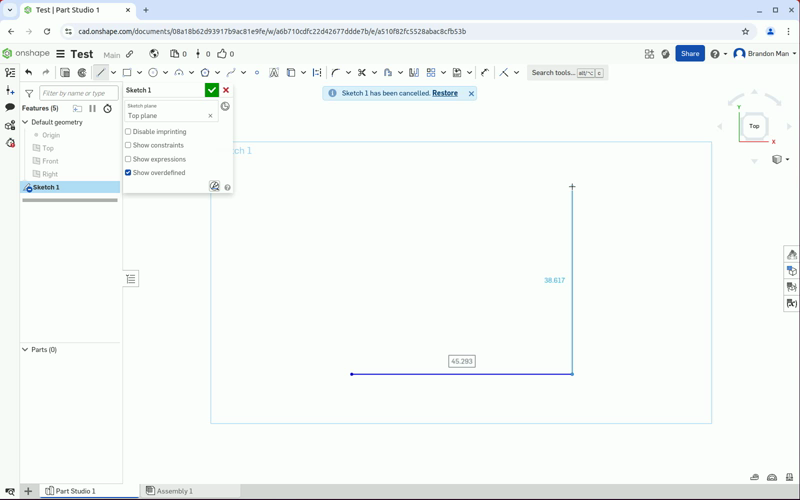
click(572, 186)
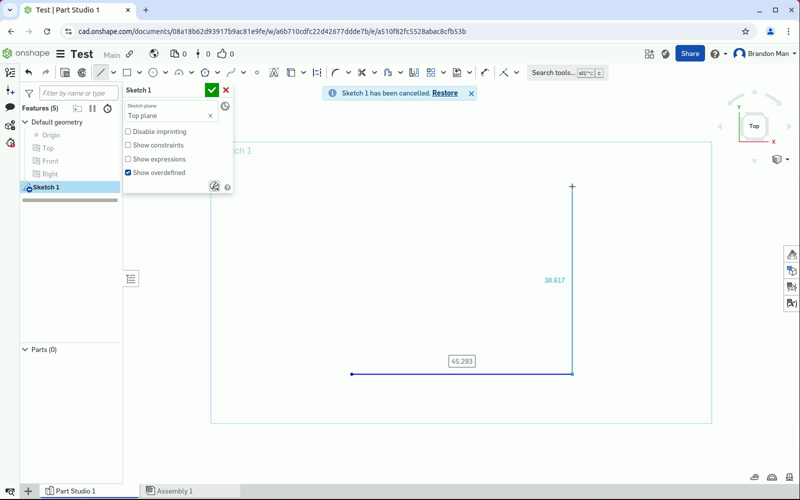
key_up(shift)
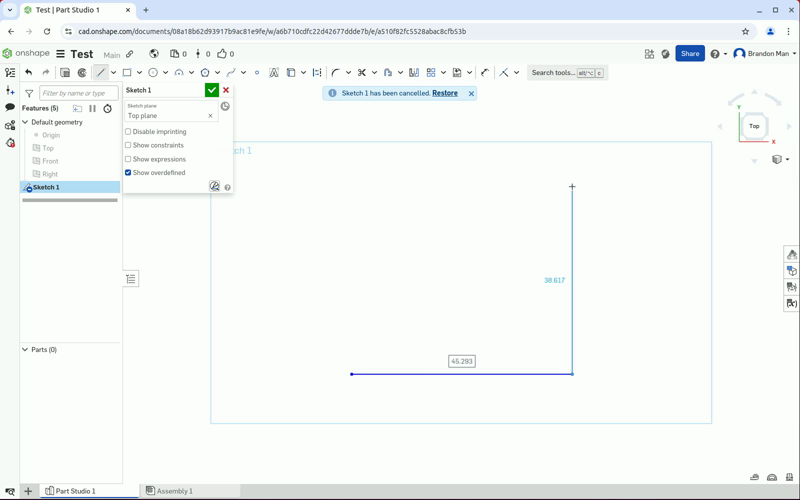
key_down(shift)
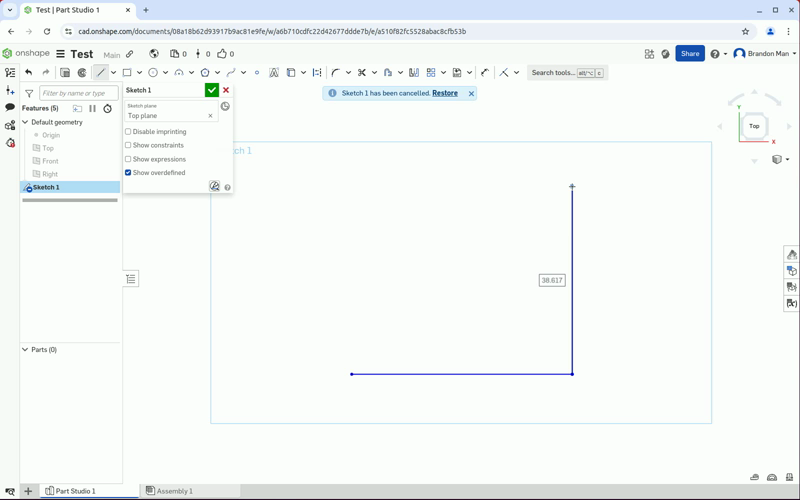
mouse_move(351, 186)
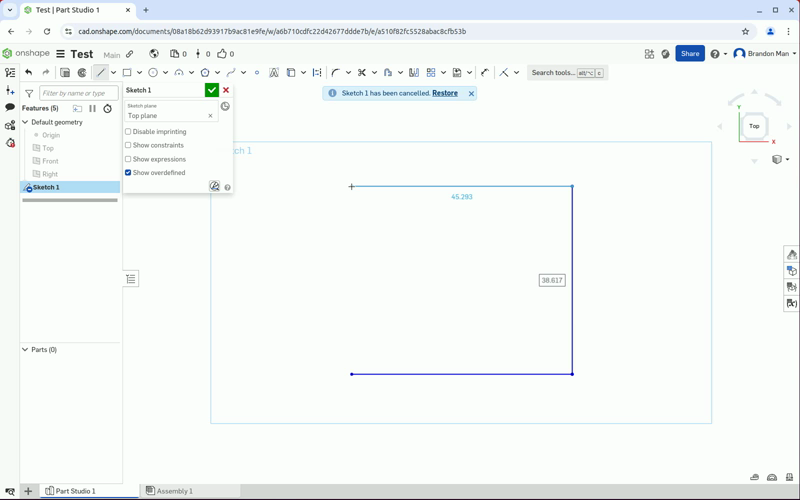
click(351, 186)
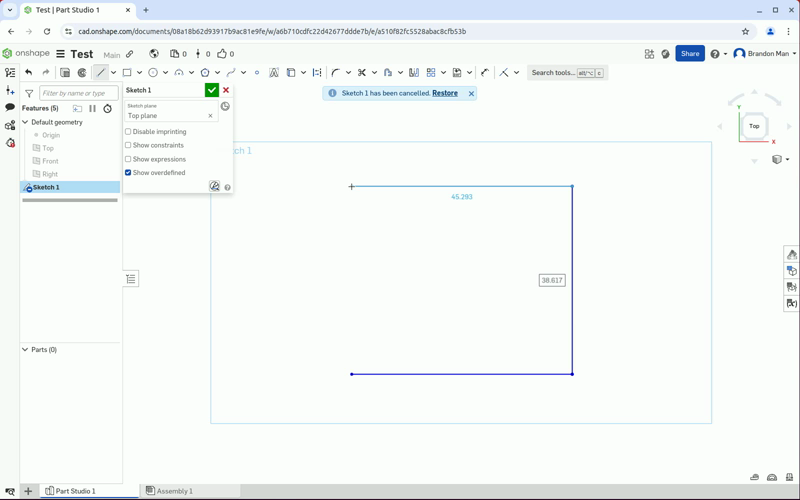
key_up(shift)
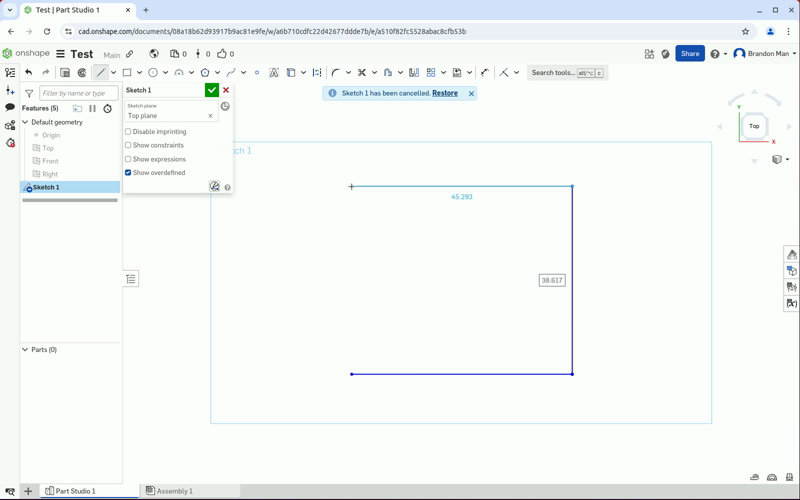
key_down(shift)
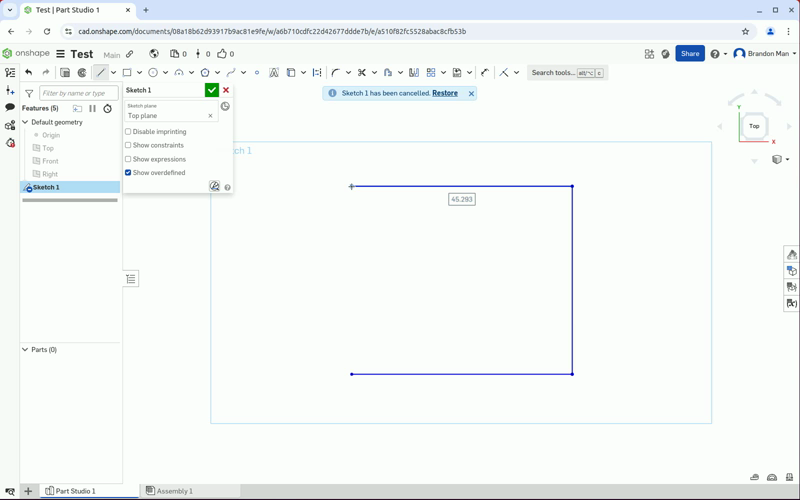
mouse_move(351, 374)
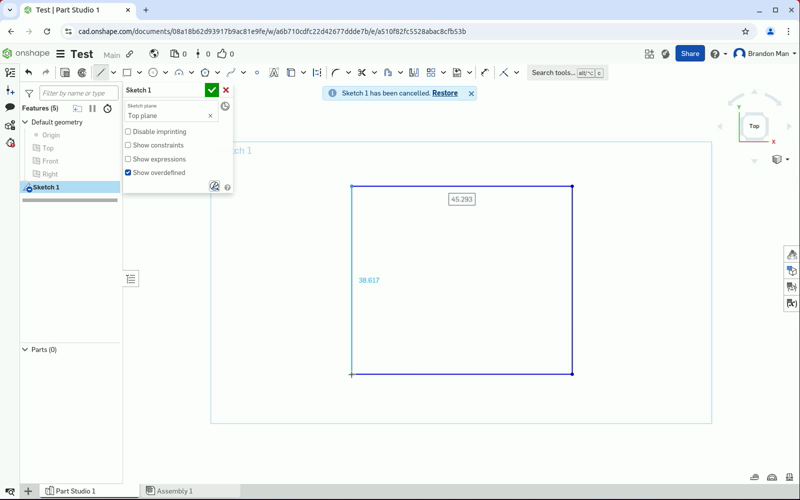
key_up(shift)
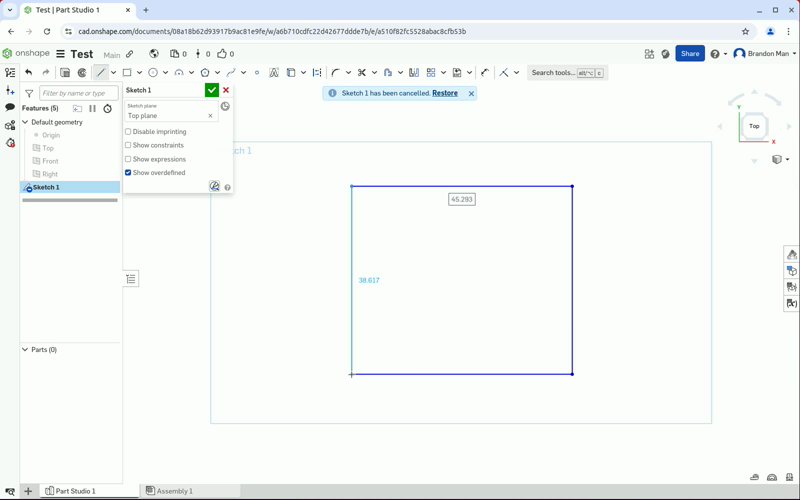
click(351, 374)
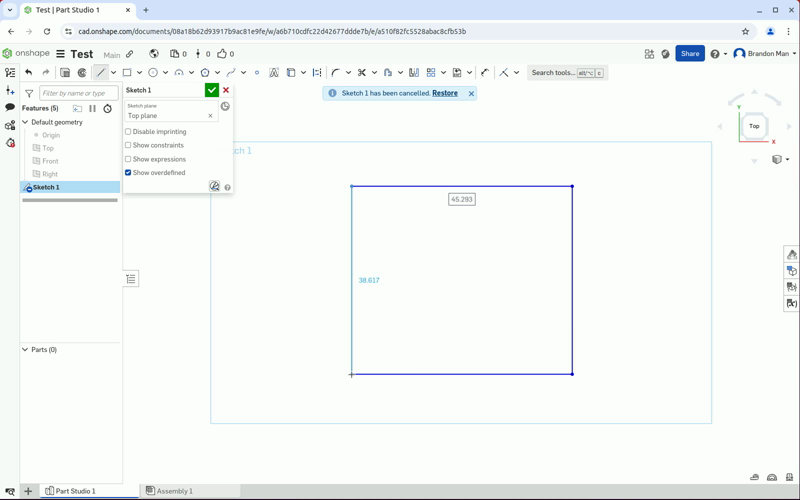
key(esc)
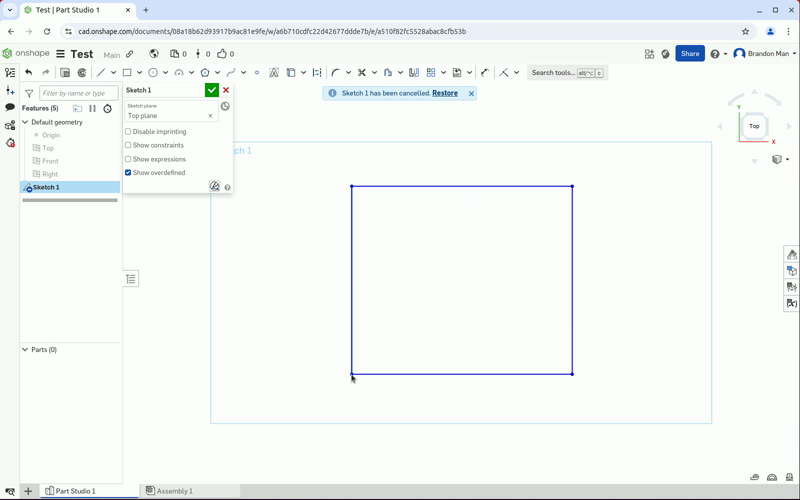
mouse_move(451, 316)
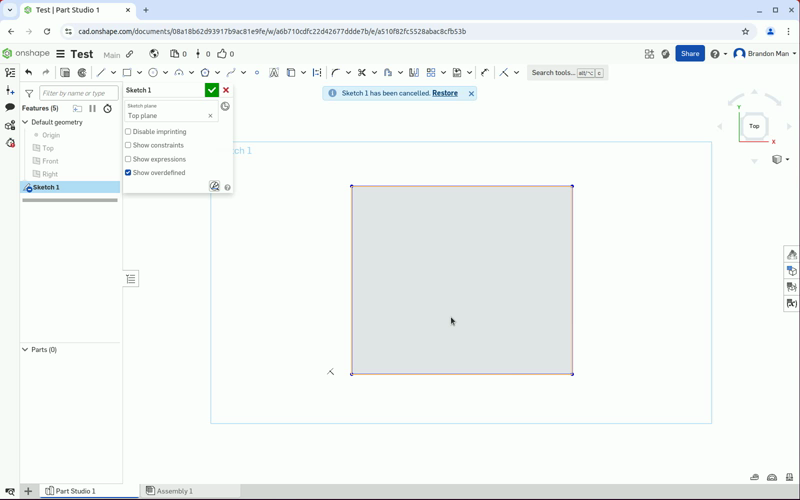
click(451, 316)
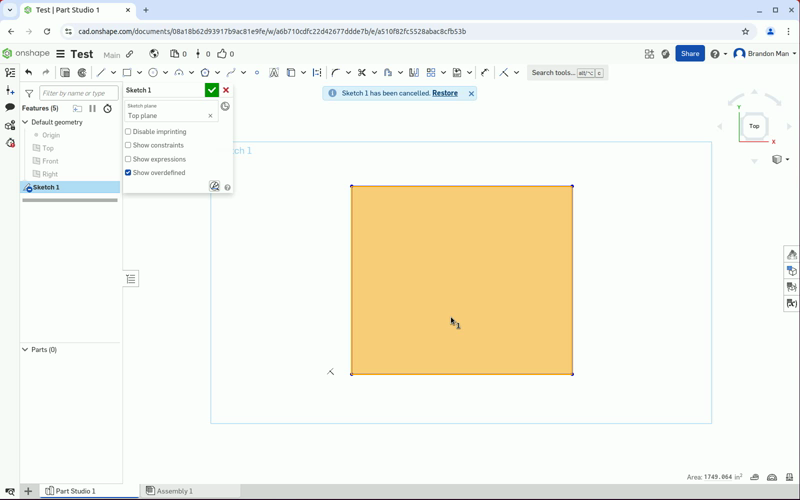
mouse_move(73, 352)
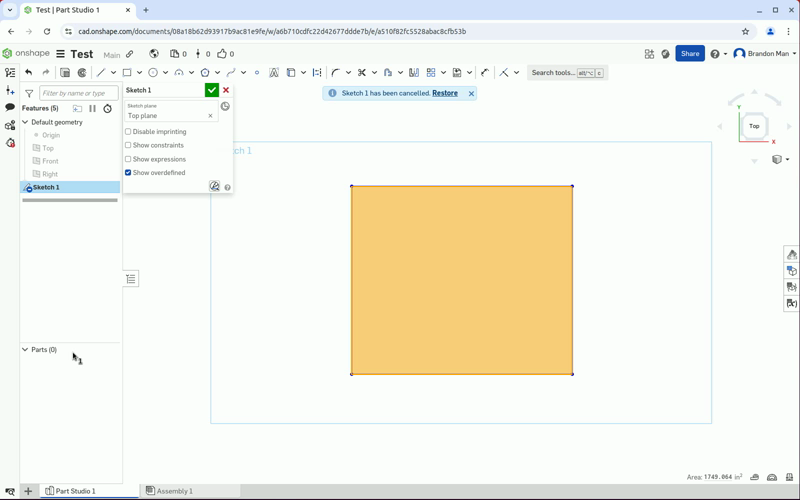
key(shift+y)
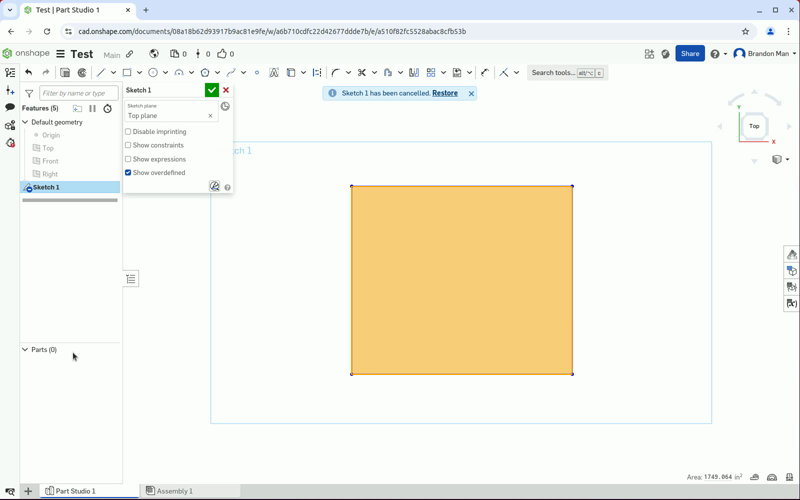
key(shift+e)
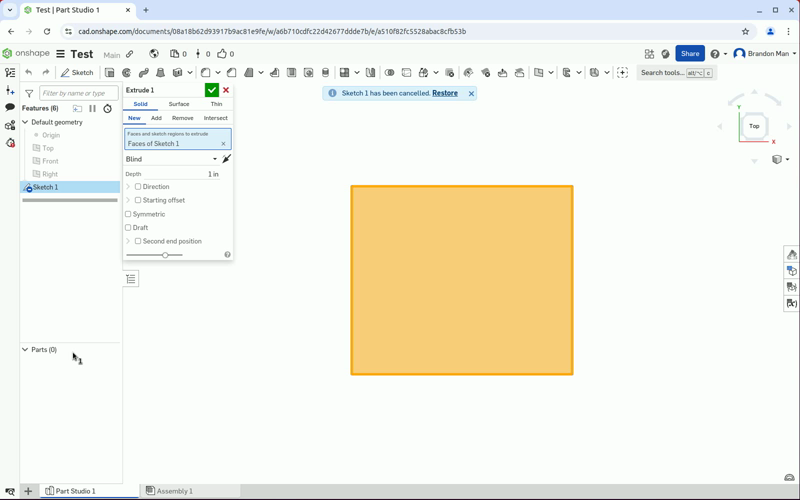
mouse_move(143, 106)
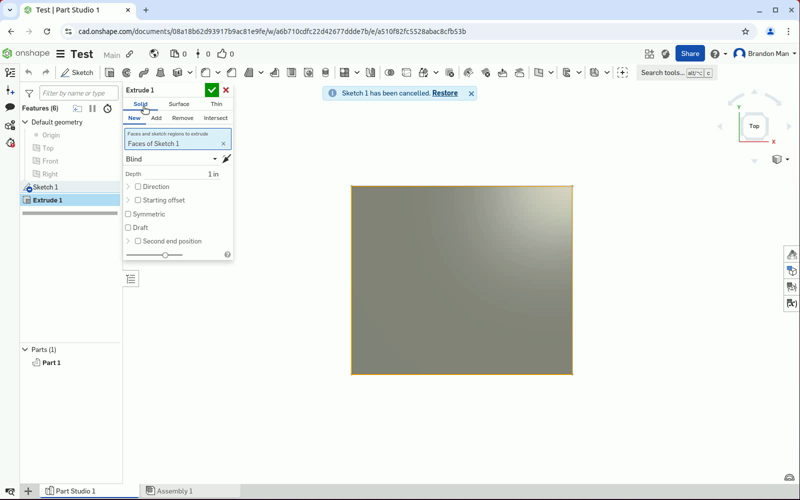
click(143, 106)
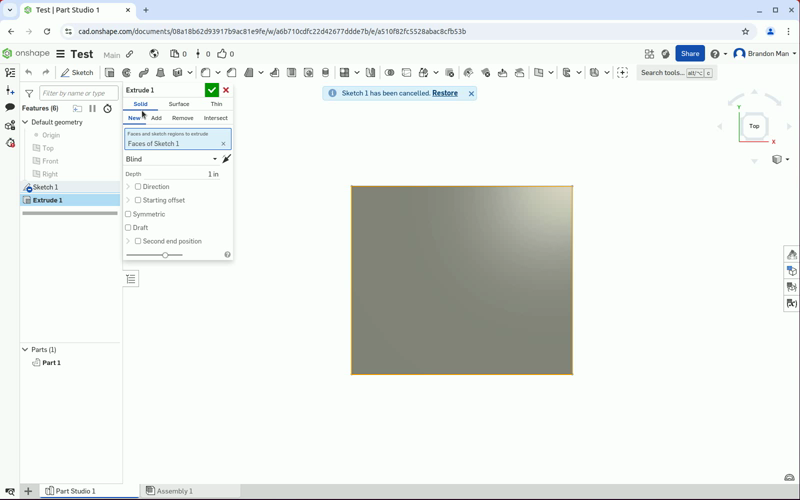
mouse_move(137, 120)
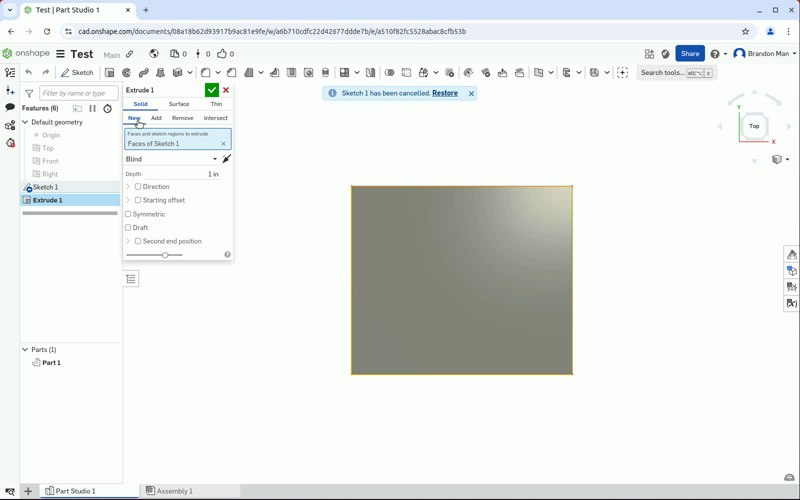
click(137, 120)
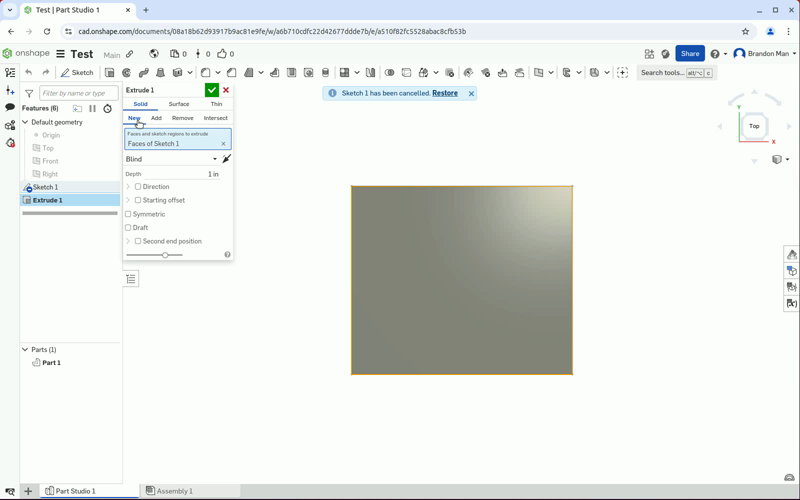
key(tab, 4)
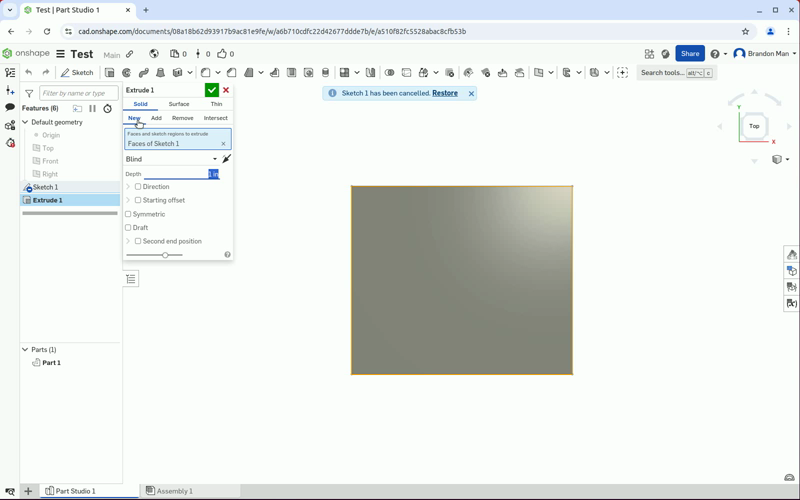
text(1.926)
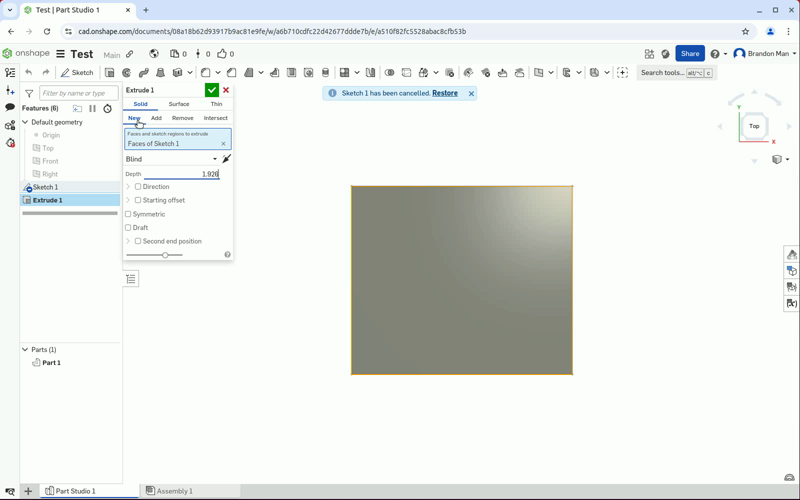
key(enter)
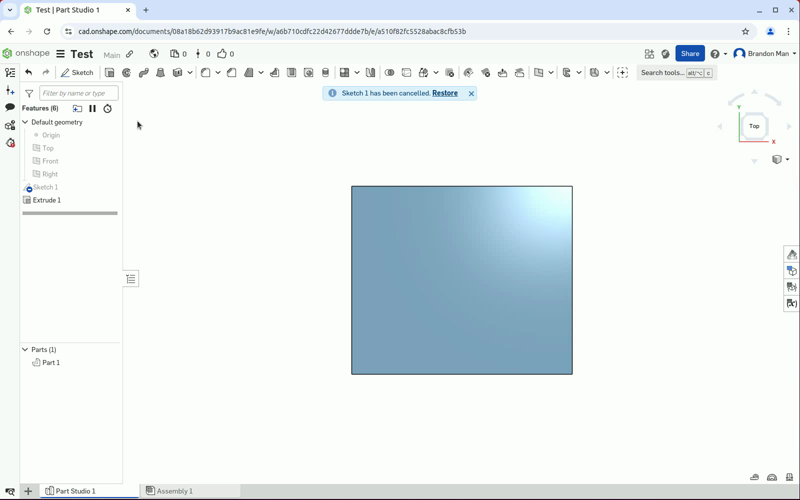
key(shift+h)
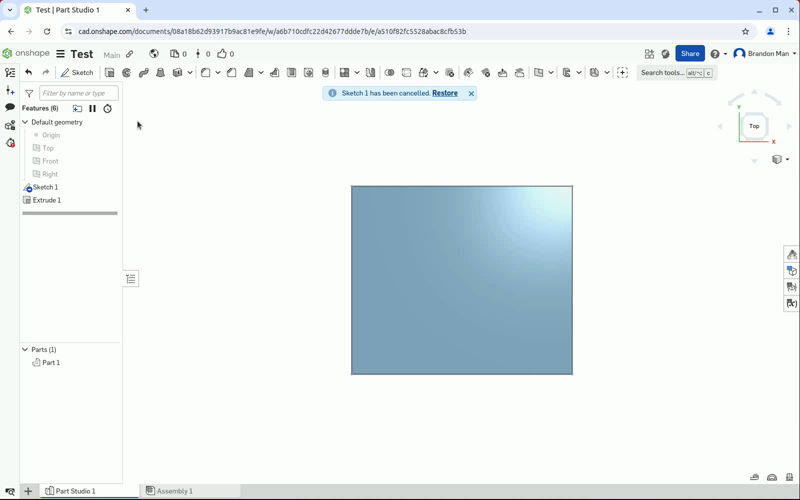
key(shift+h)
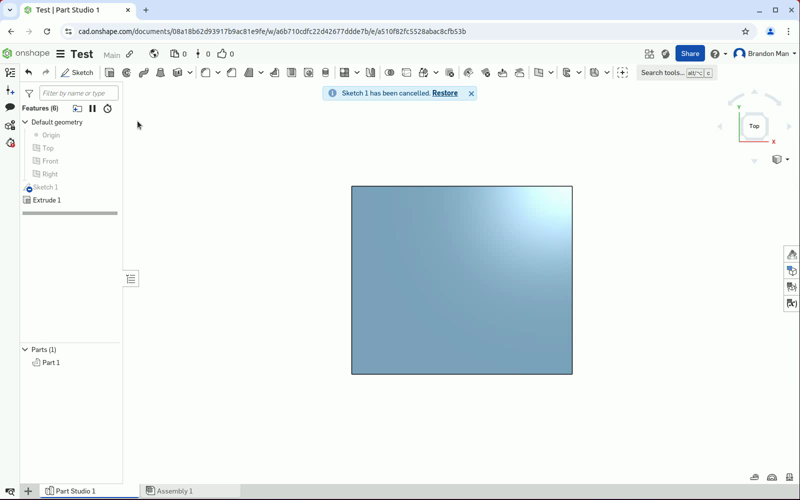
mouse_move(73, 189)
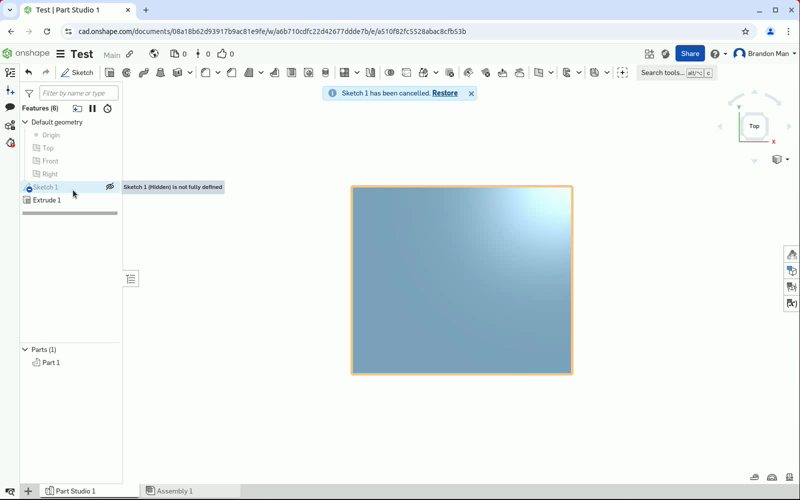
click(73, 189)
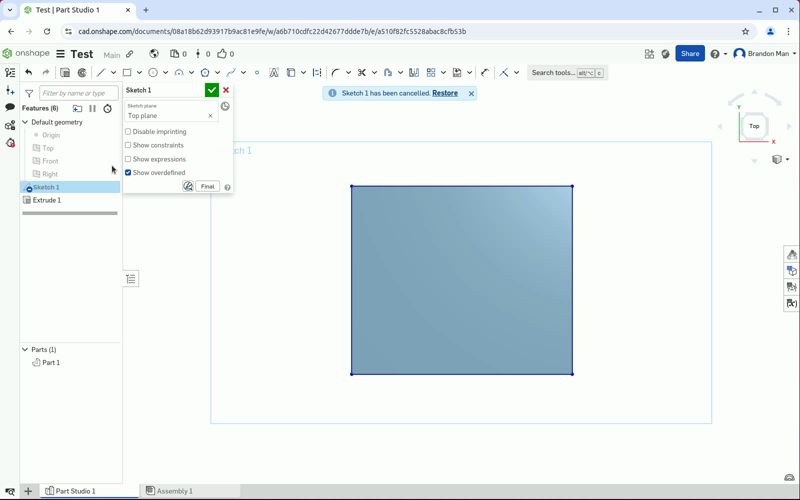
mouse_move(229, 92)
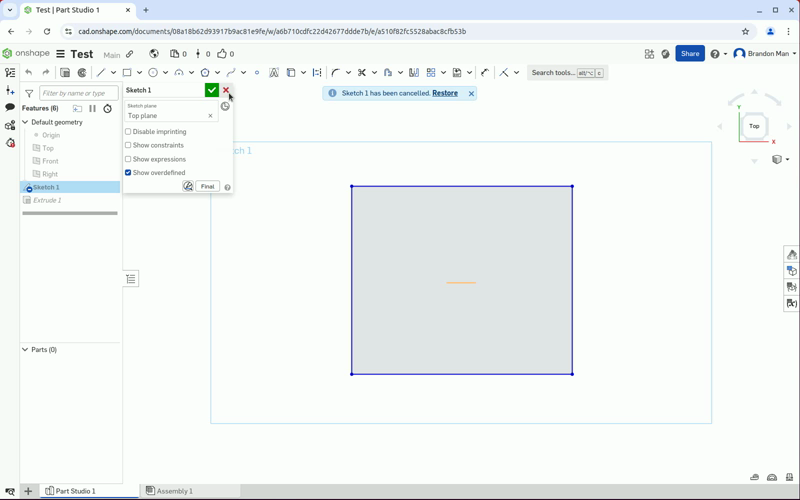
click(229, 92)
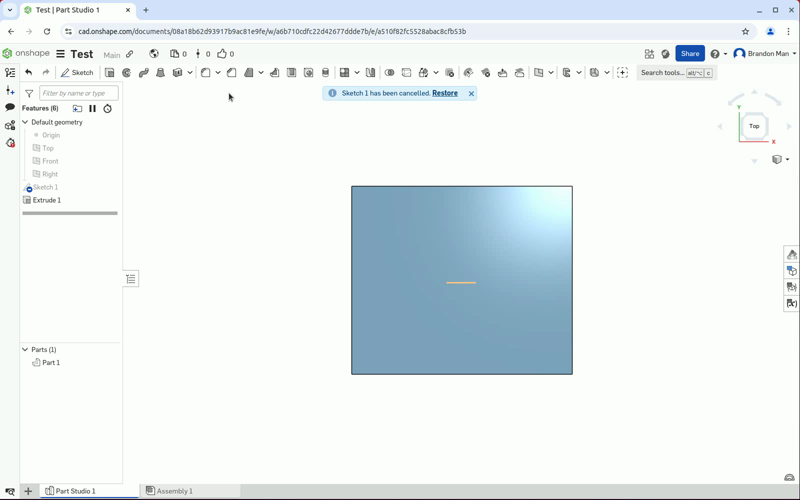
mouse_move(541, 75)
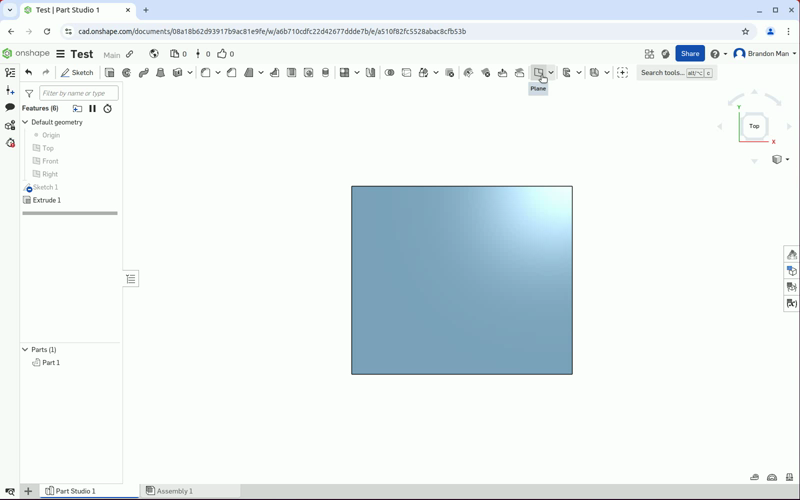
click(541, 75)
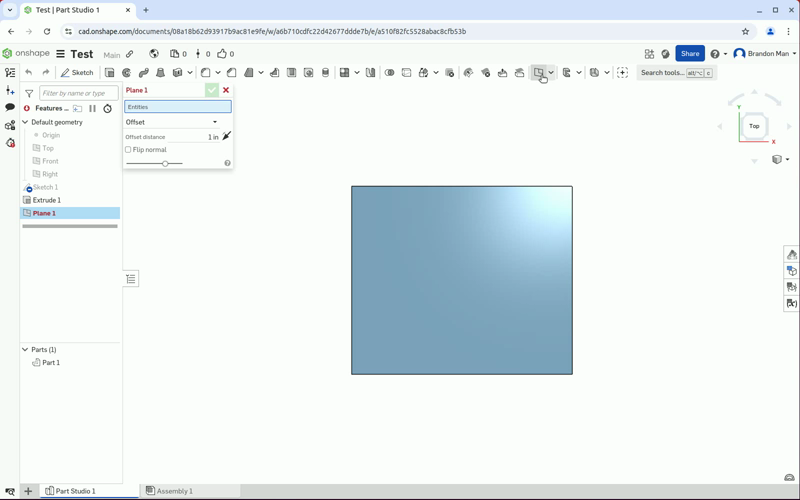
mouse_move(73, 150)
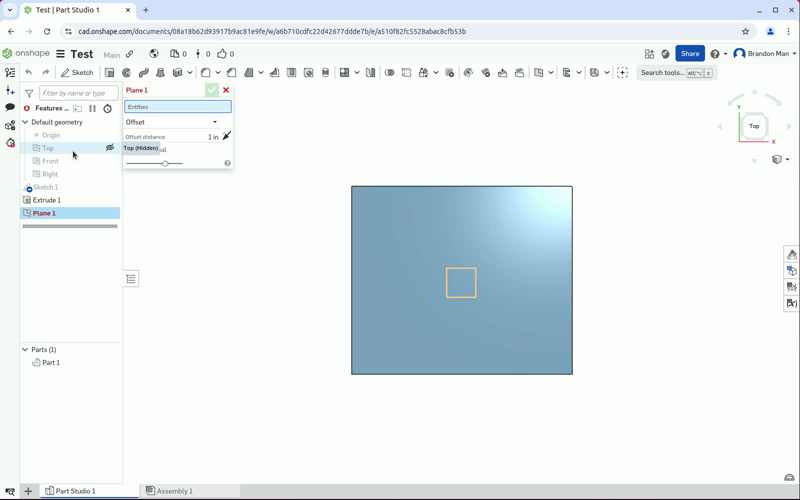
click(73, 150)
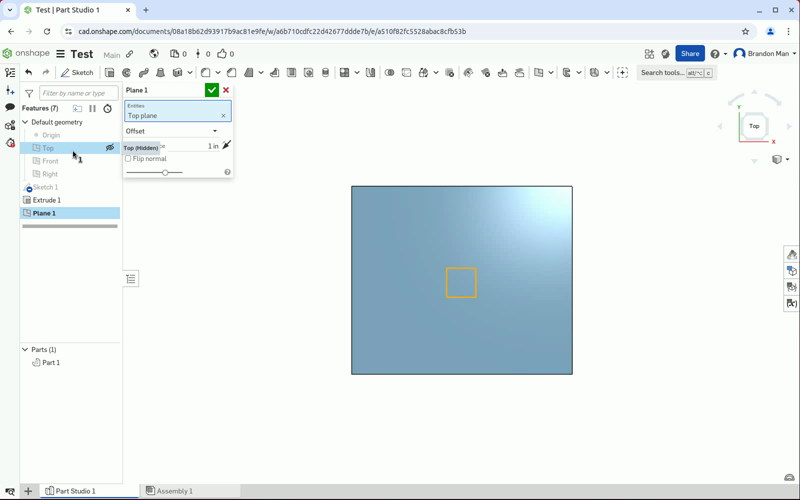
key(tab, 2)
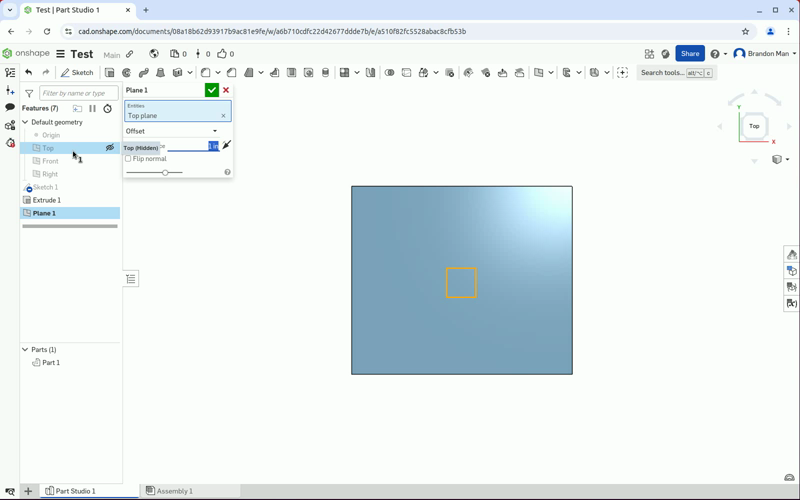
text(1.91)
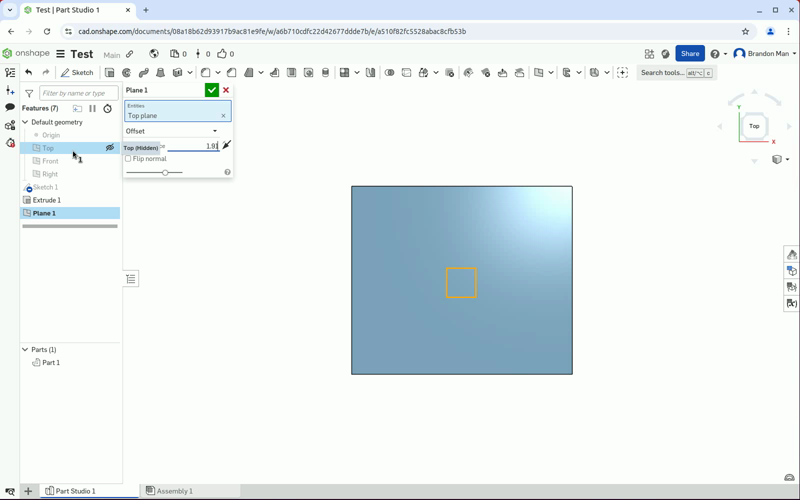
key(enter, 2)
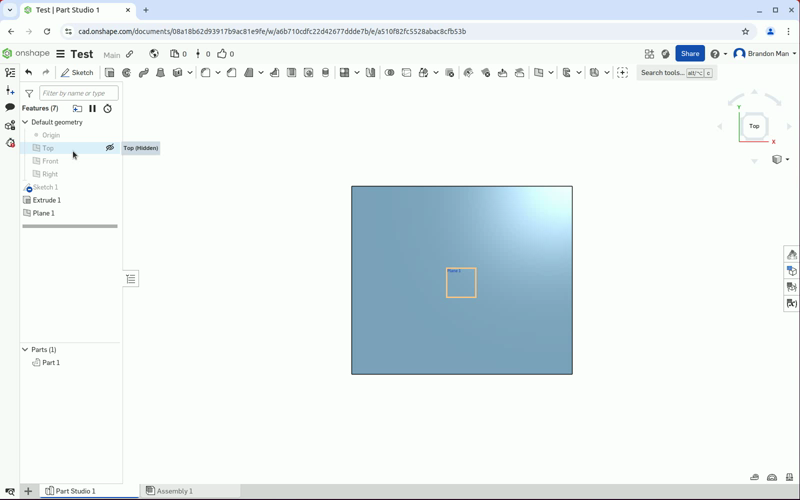
key(shift+s)
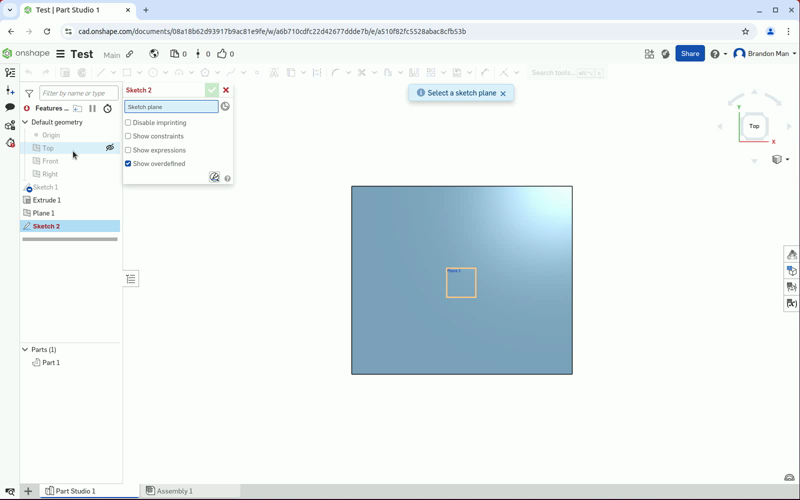
mouse_move(73, 215)
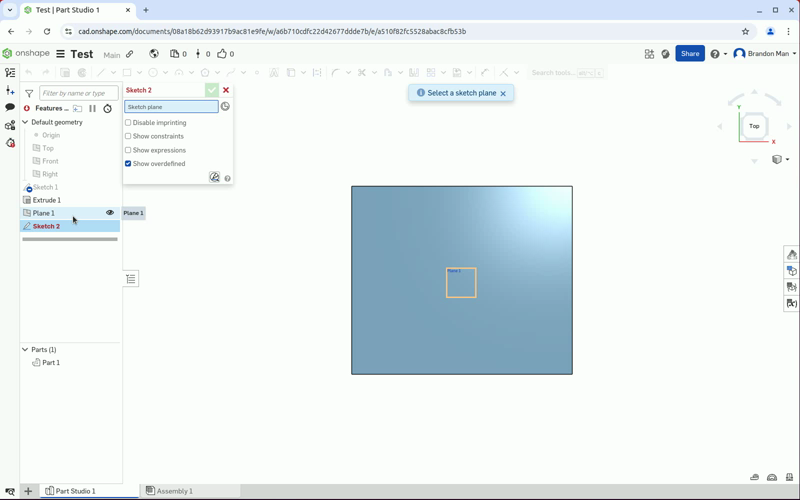
click(73, 215)
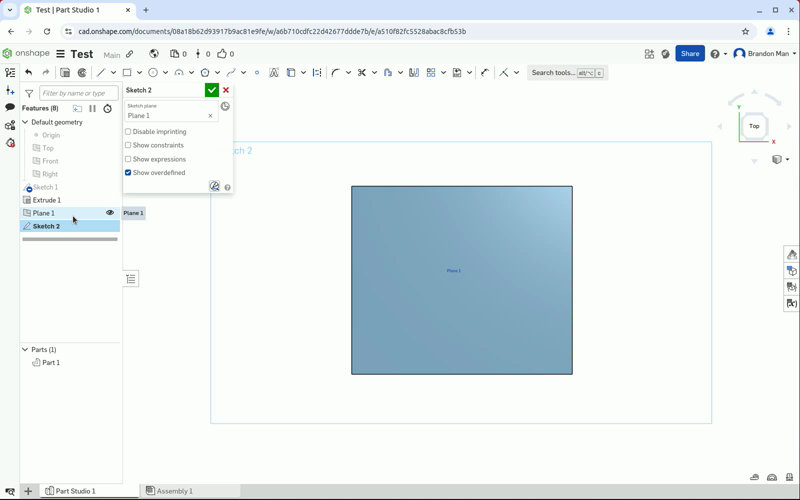
mouse_move(73, 352)
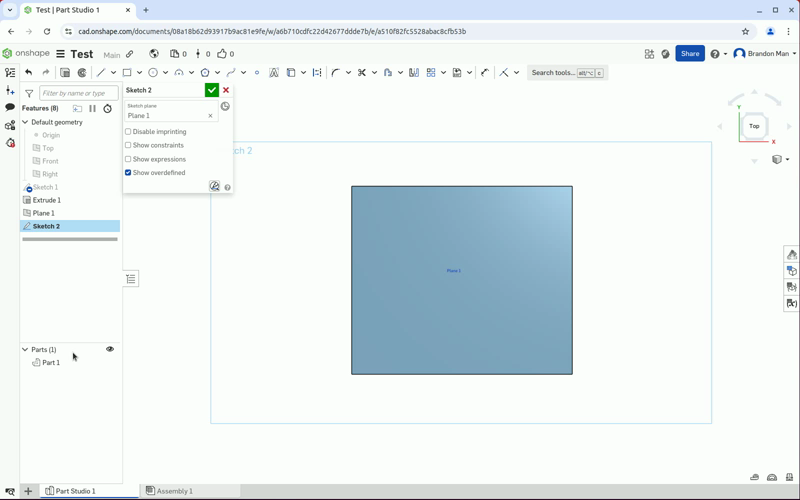
key(y)
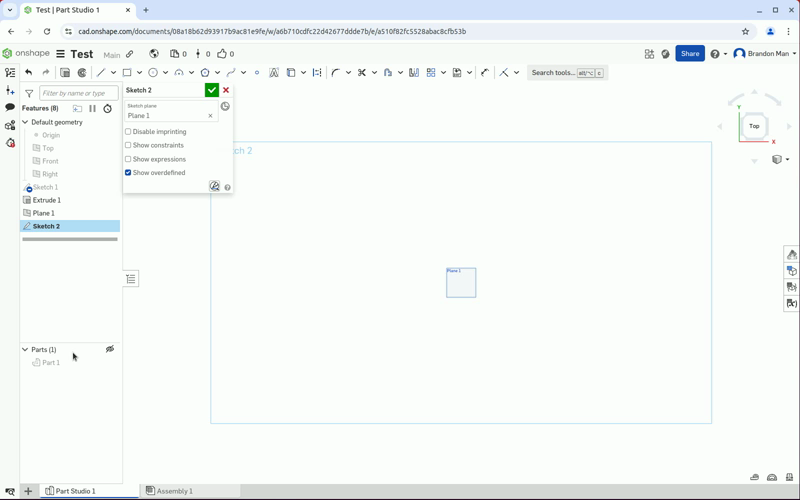
key(l)
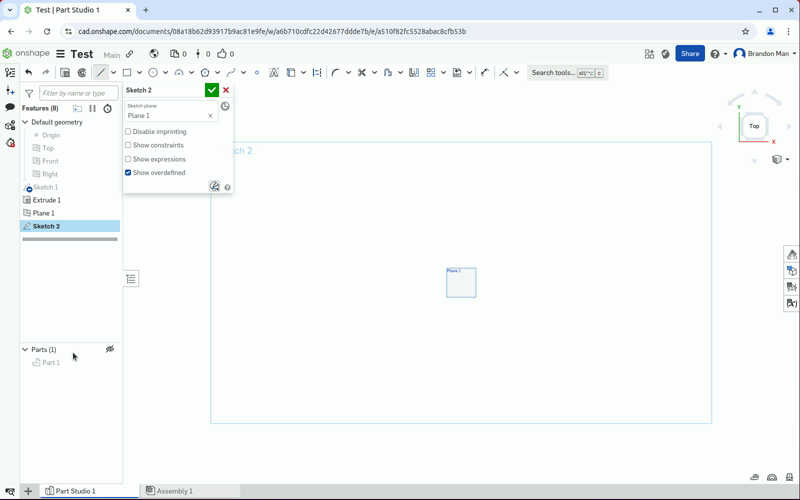
key_down(shift)
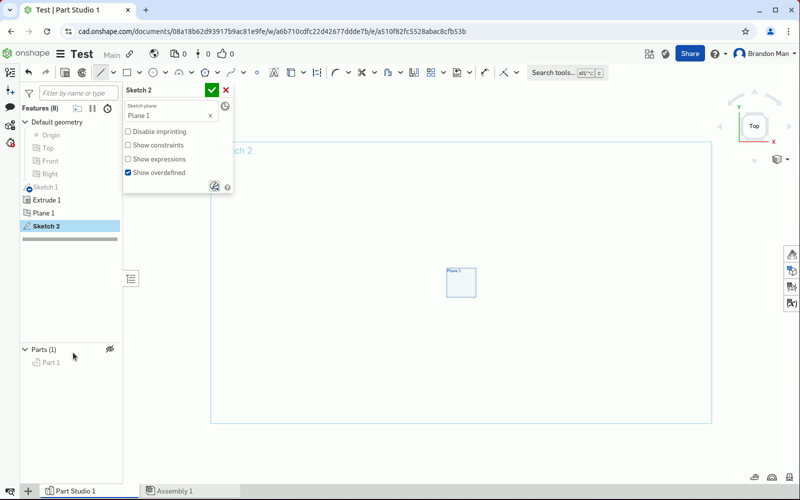
mouse_move(386, 258)
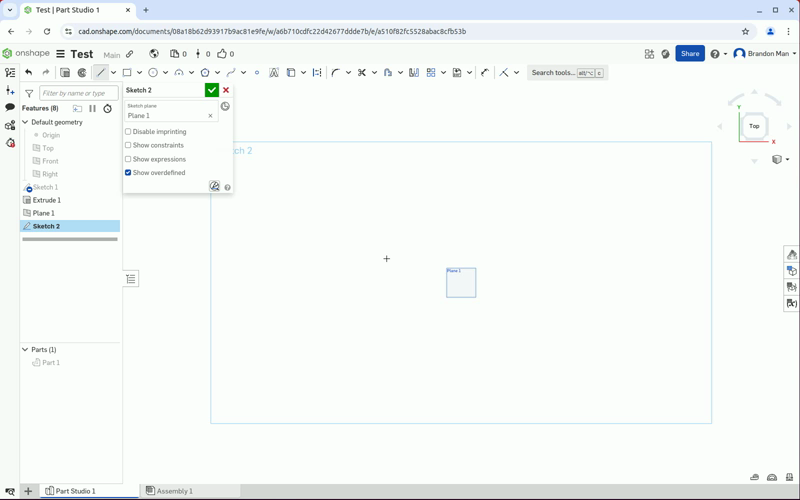
click(386, 258)
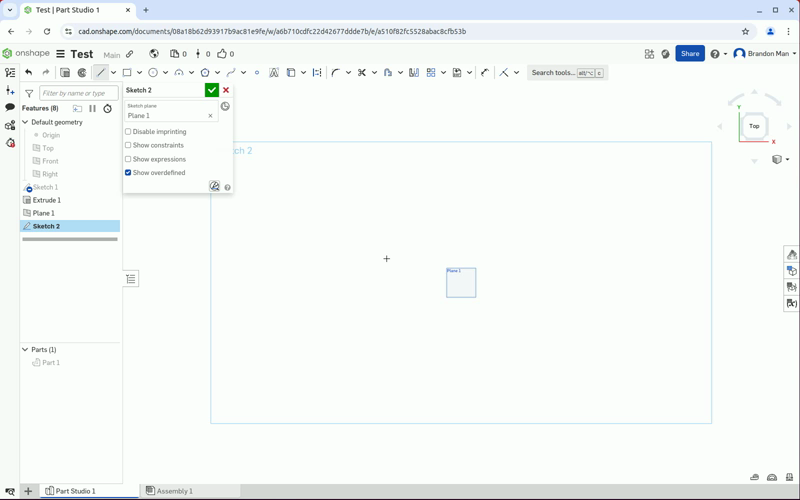
key_up(shift)
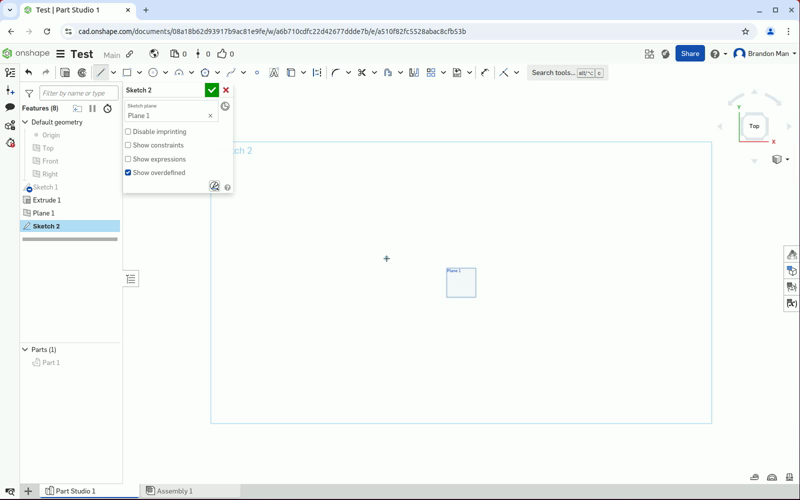
key_down(shift)
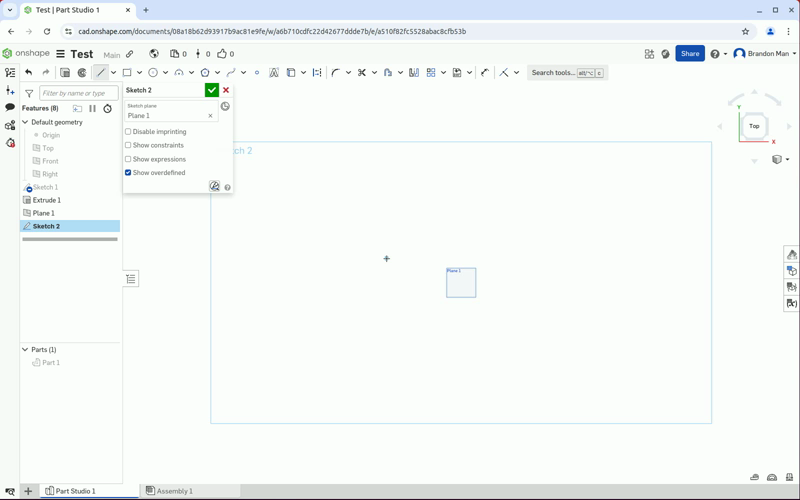
mouse_move(543, 258)
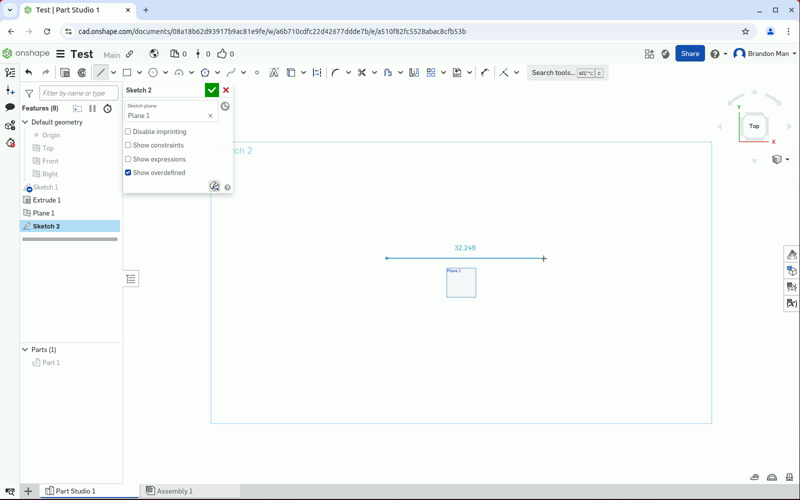
click(543, 258)
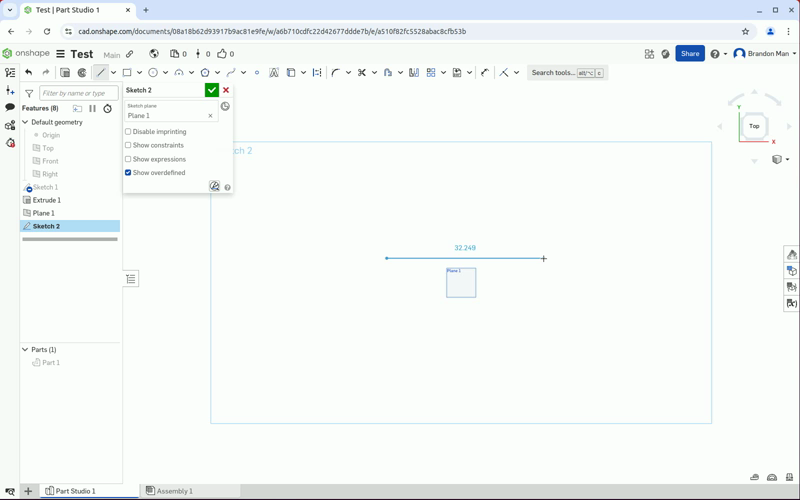
key_up(shift)
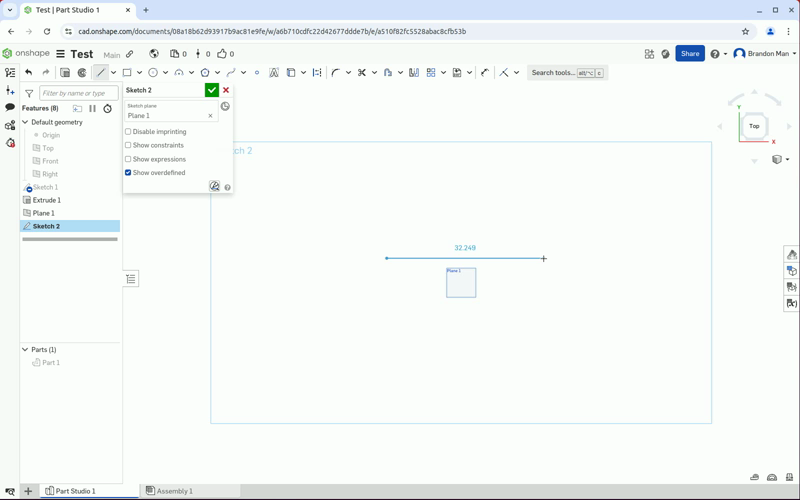
key_down(shift)
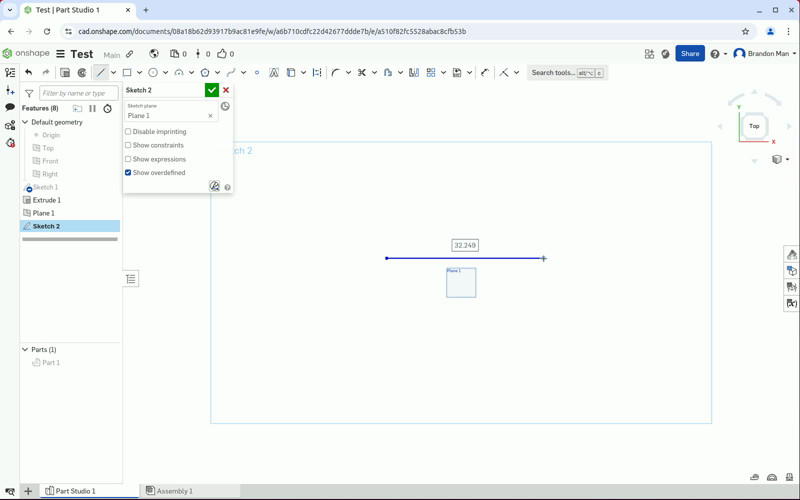
mouse_move(573, 258)
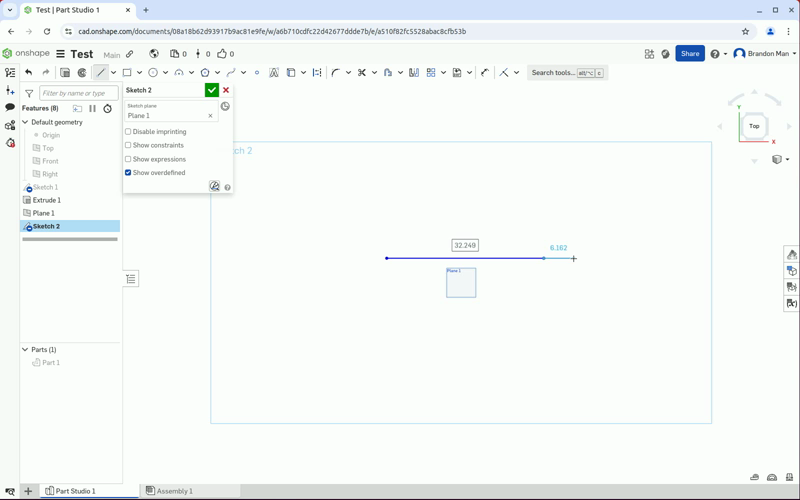
mouse_move(543, 205)
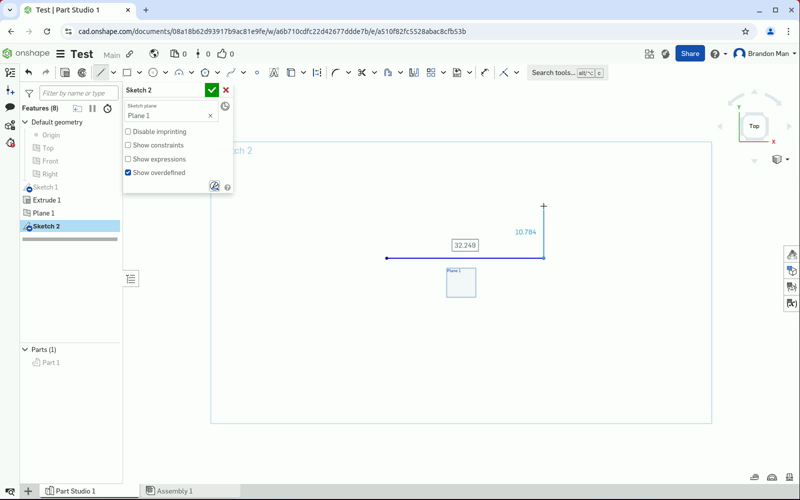
click(543, 205)
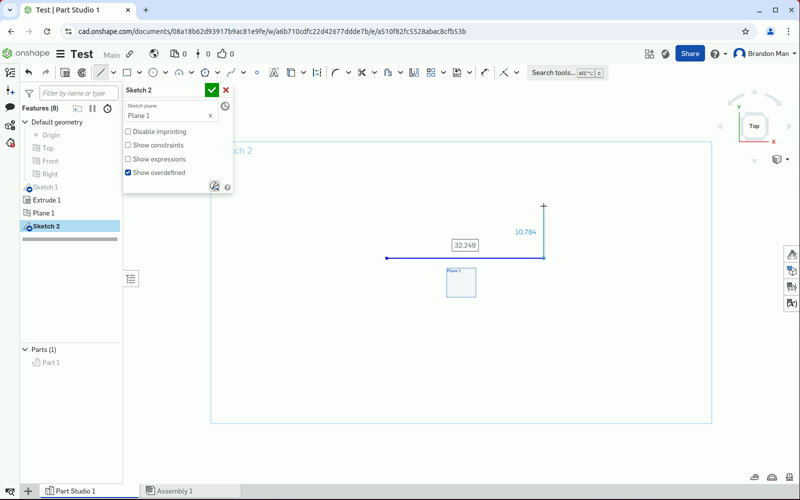
key_up(shift)
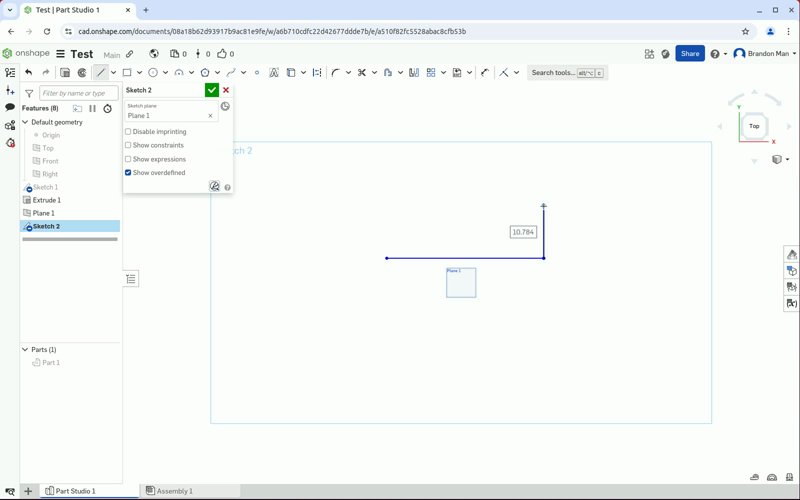
key_down(shift)
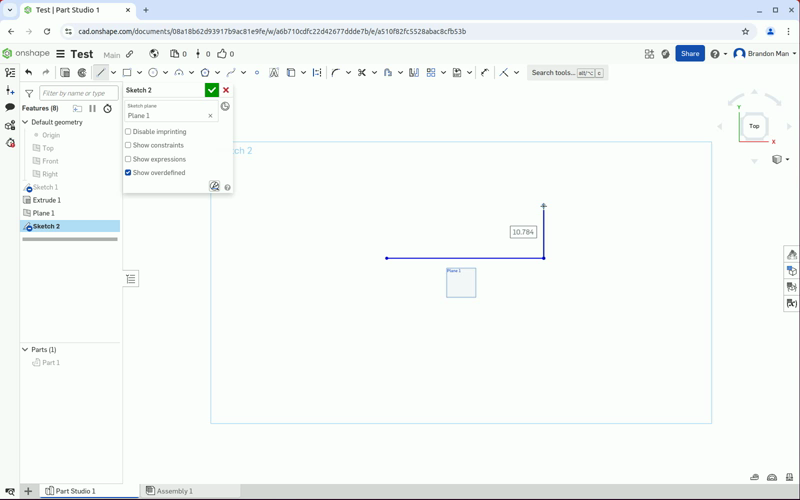
mouse_move(386, 205)
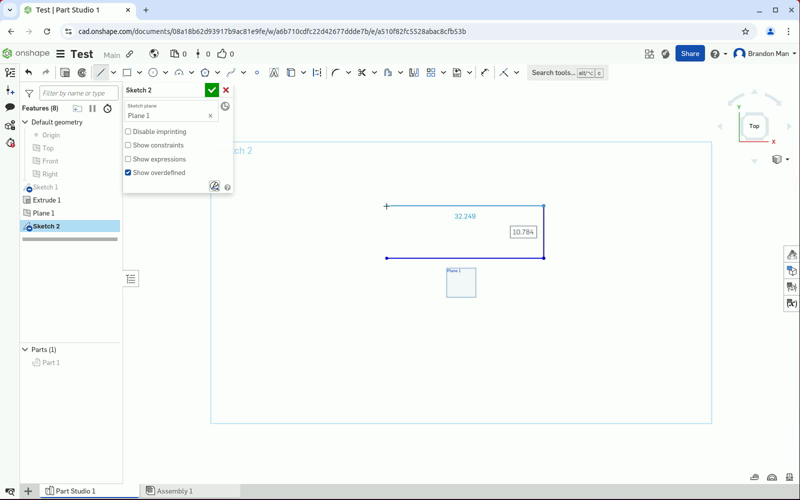
click(386, 205)
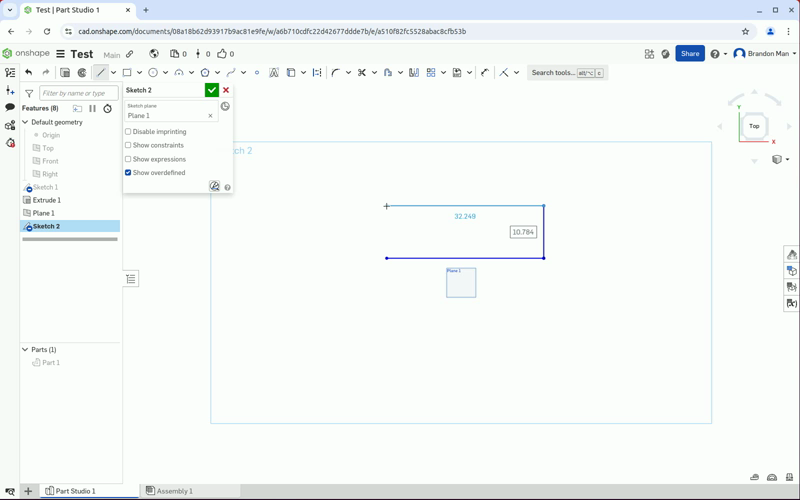
key_up(shift)
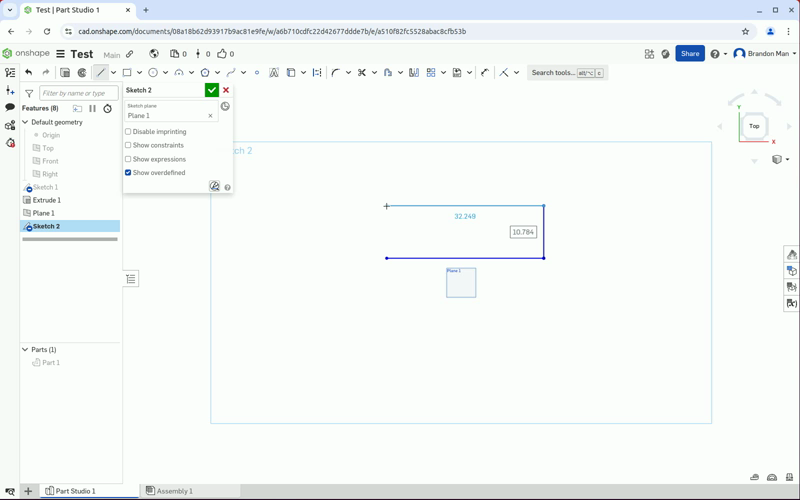
mouse_move(417, 205)
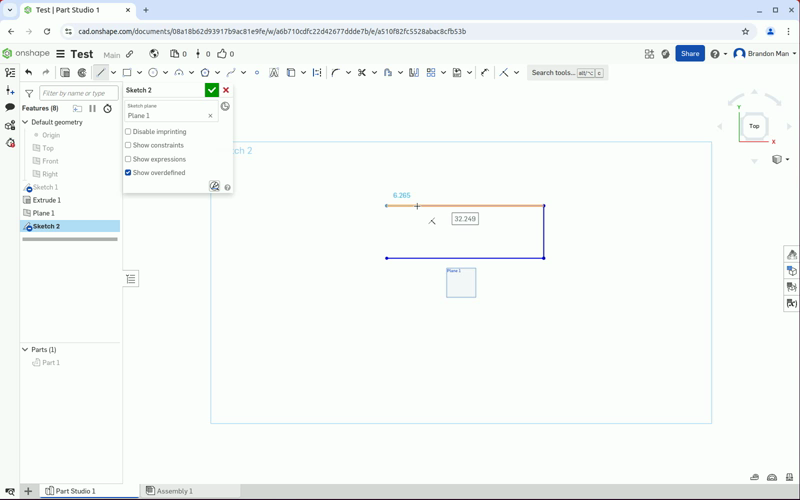
key_down(shift)
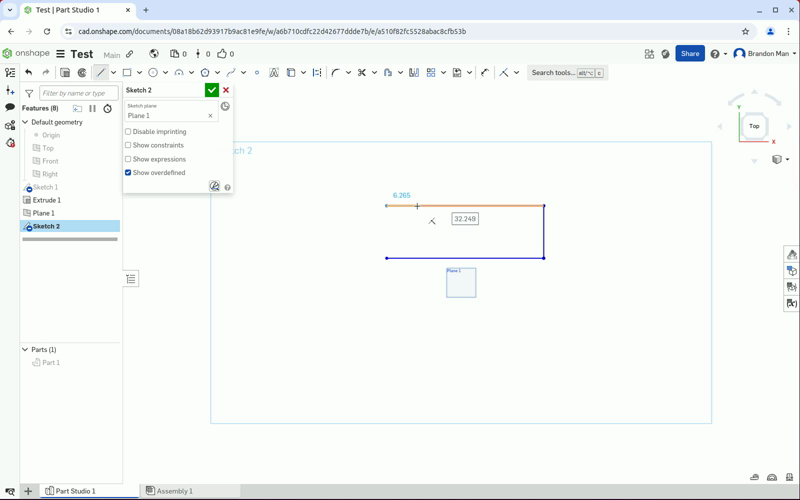
mouse_move(386, 258)
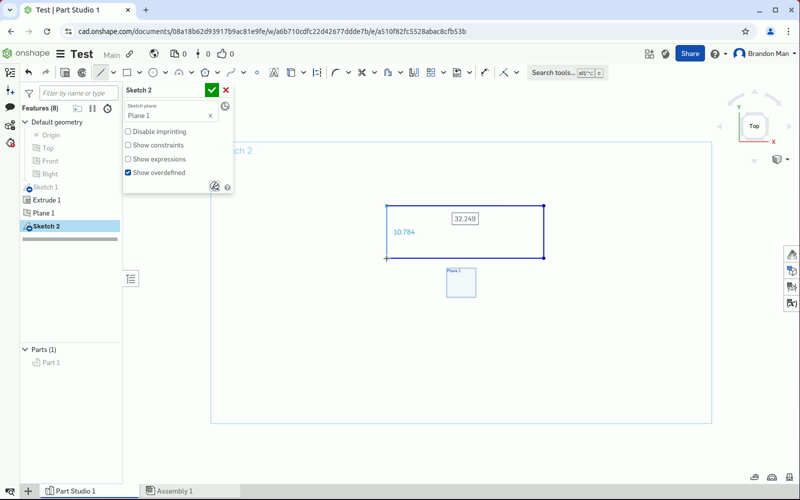
key_up(shift)
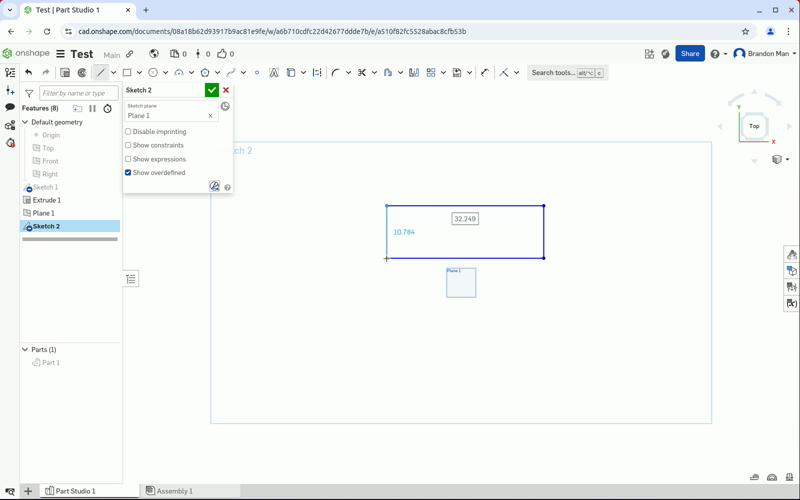
click(386, 258)
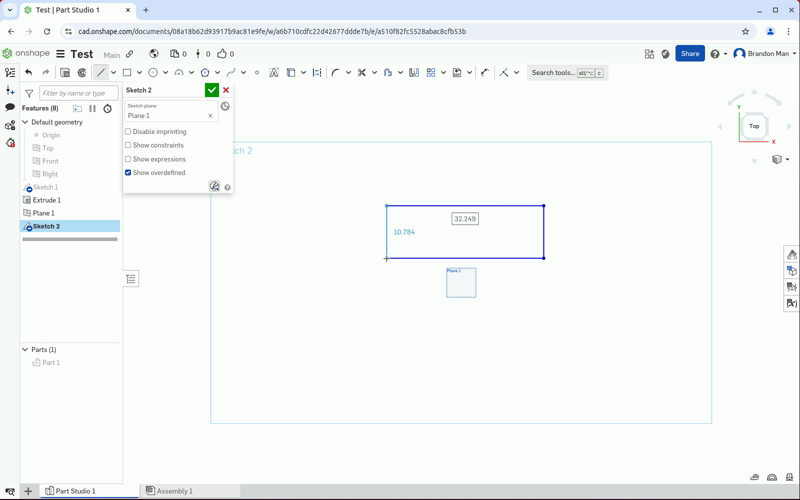
key(esc)
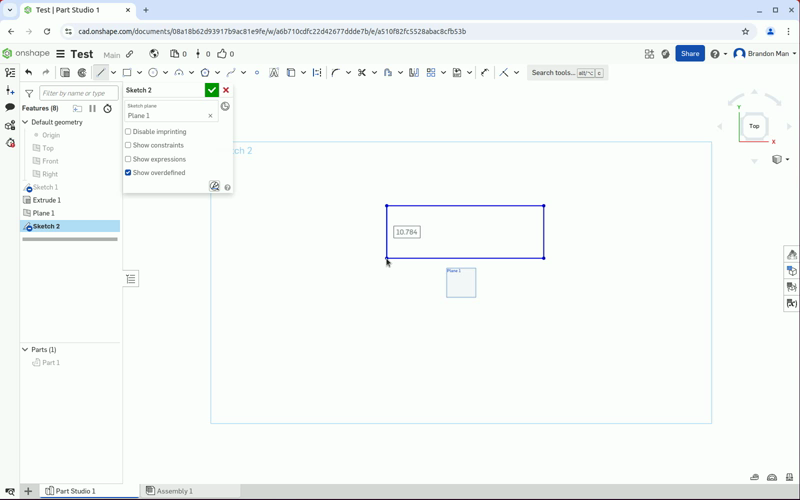
mouse_move(429, 250)
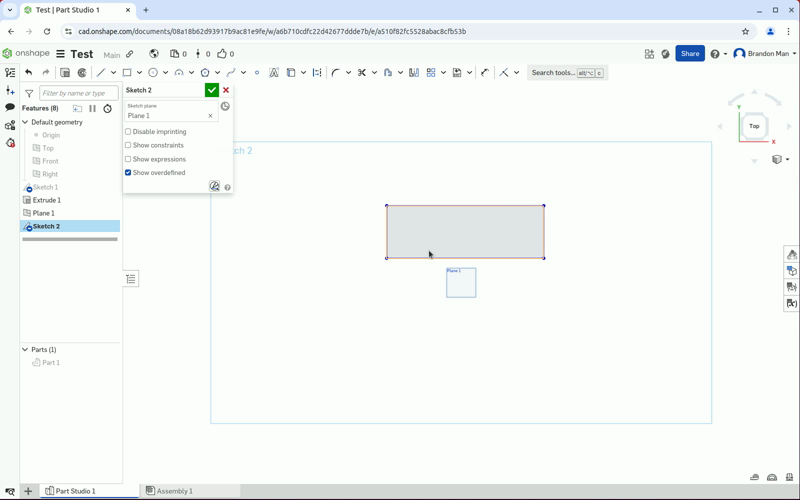
click(429, 250)
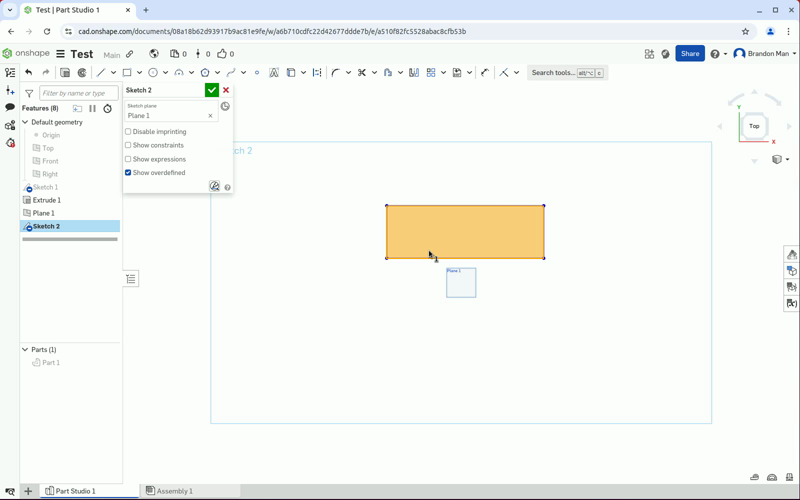
mouse_move(73, 352)
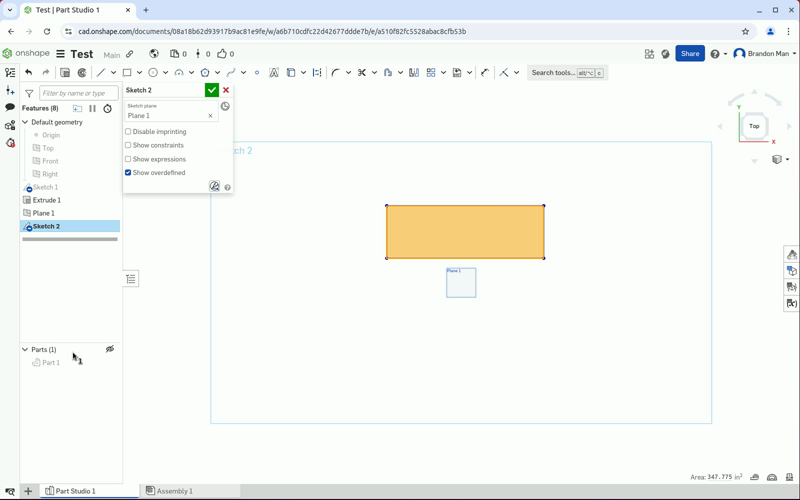
key(shift+y)
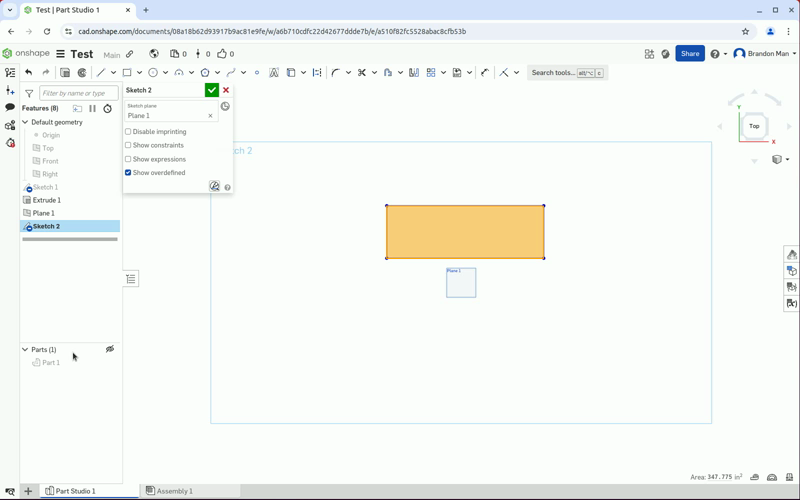
key(shift+e)
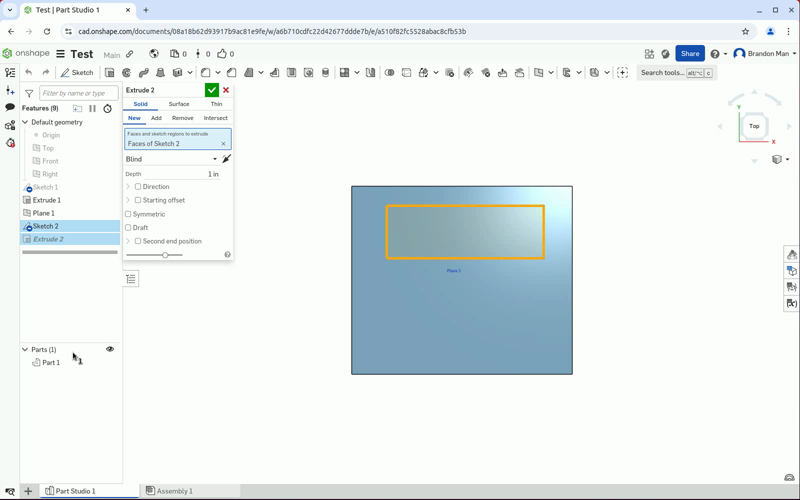
mouse_move(143, 106)
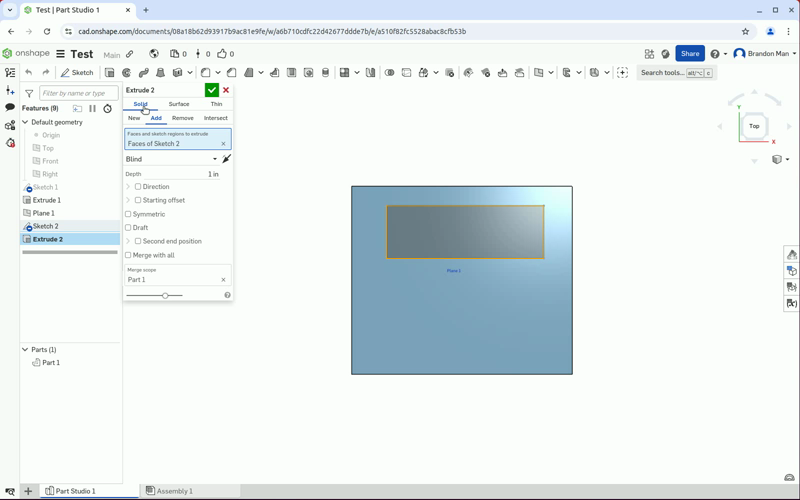
click(143, 106)
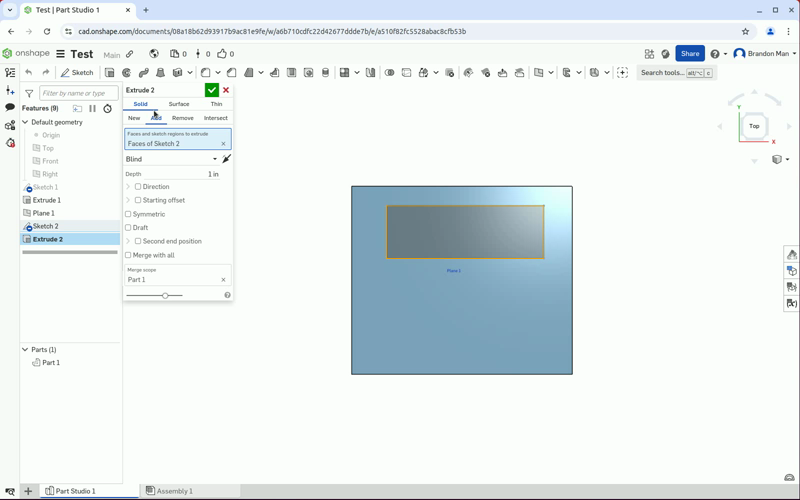
mouse_move(186, 120)
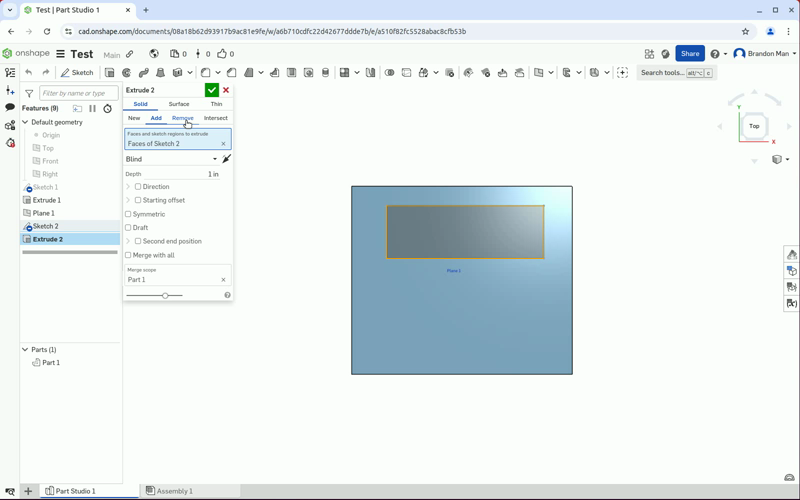
click(186, 120)
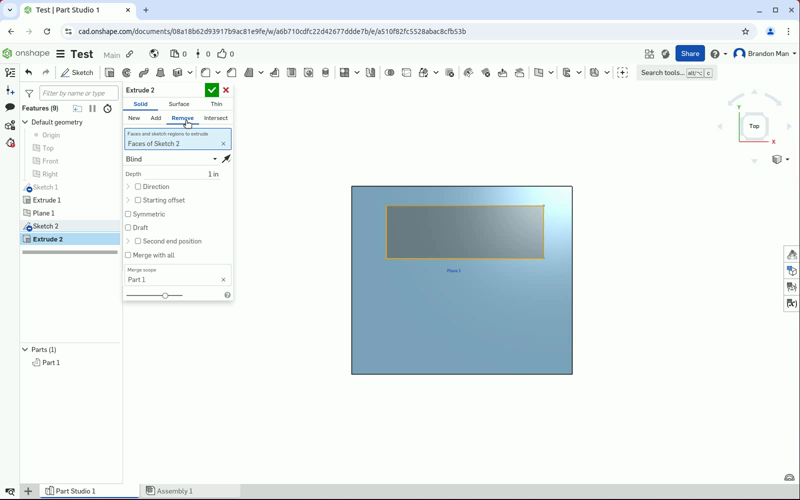
key(tab, 4)
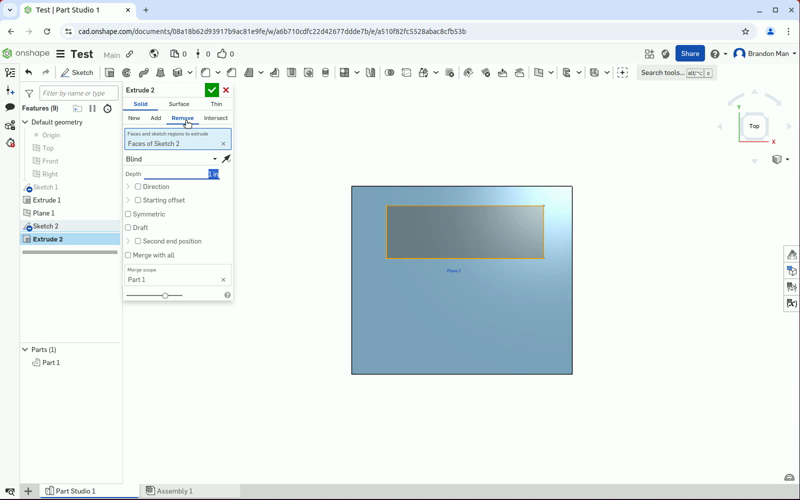
text(1.926)
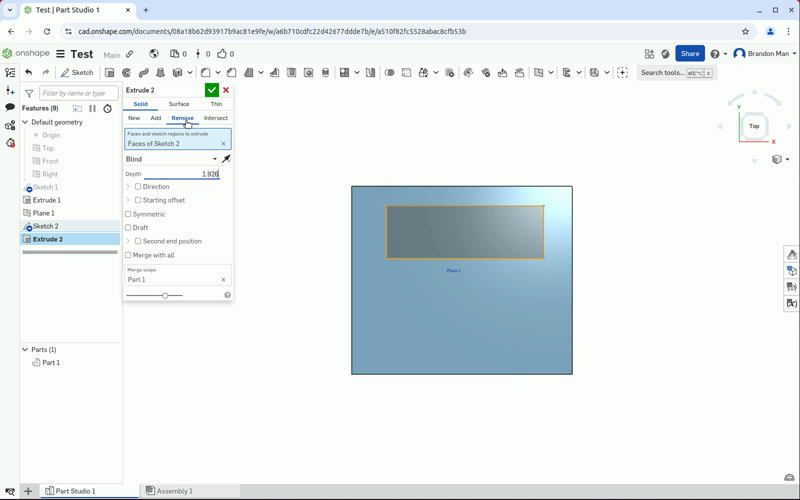
key(tab, 6)
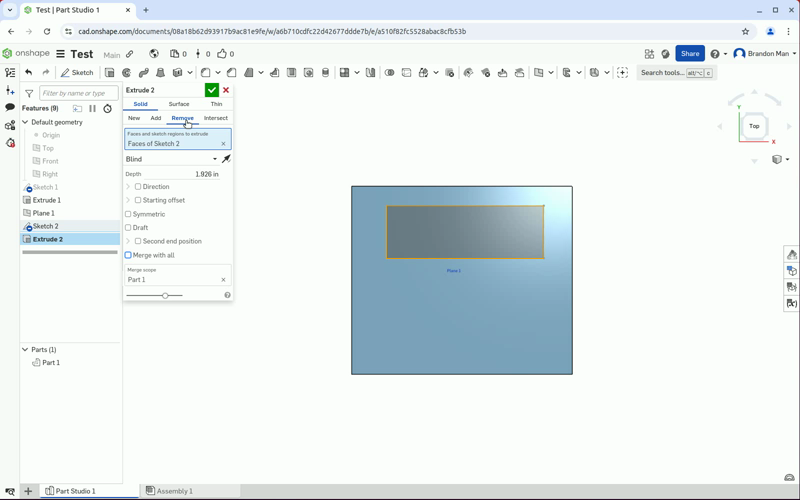
key(space)
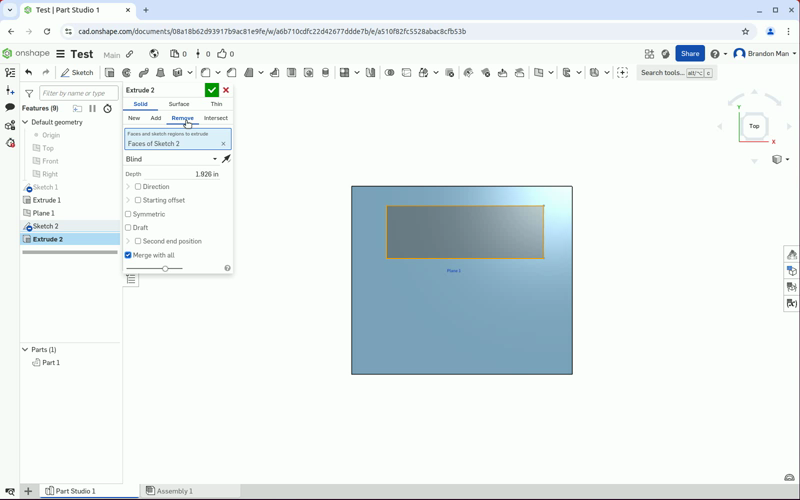
key(enter)
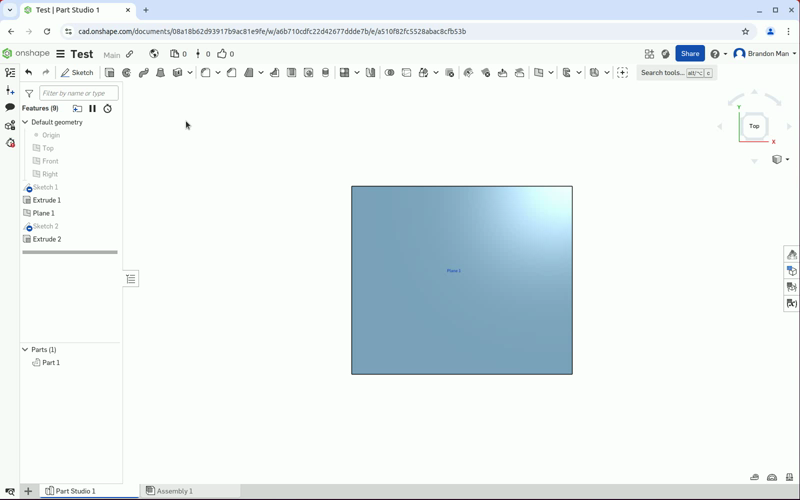
key(shift+h)
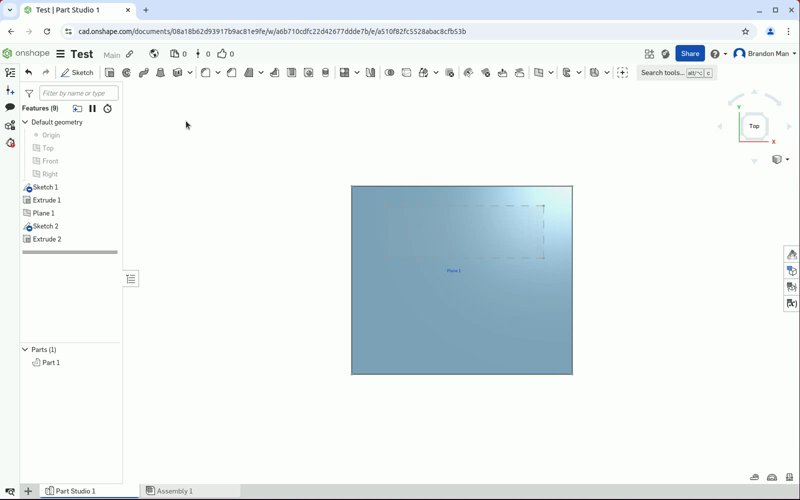
key(shift+h)
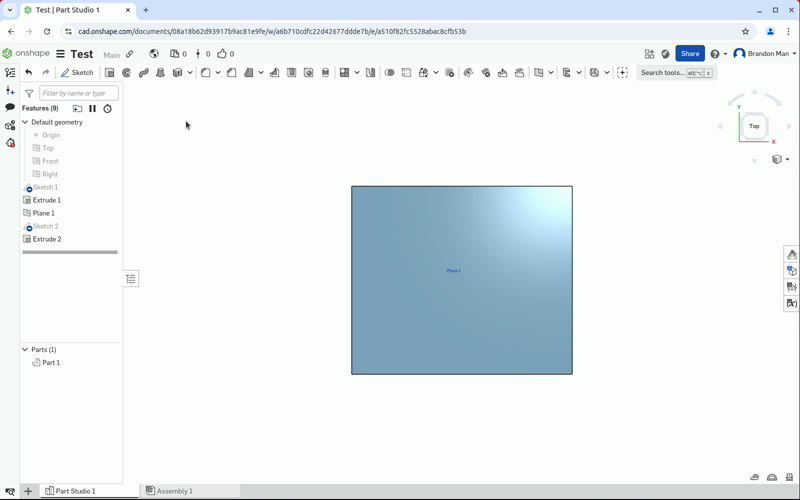
mouse_move(73, 189)
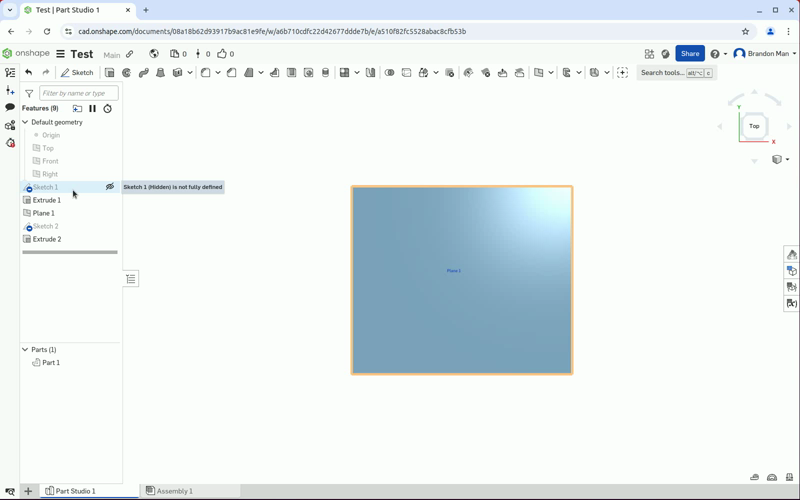
click(73, 189)
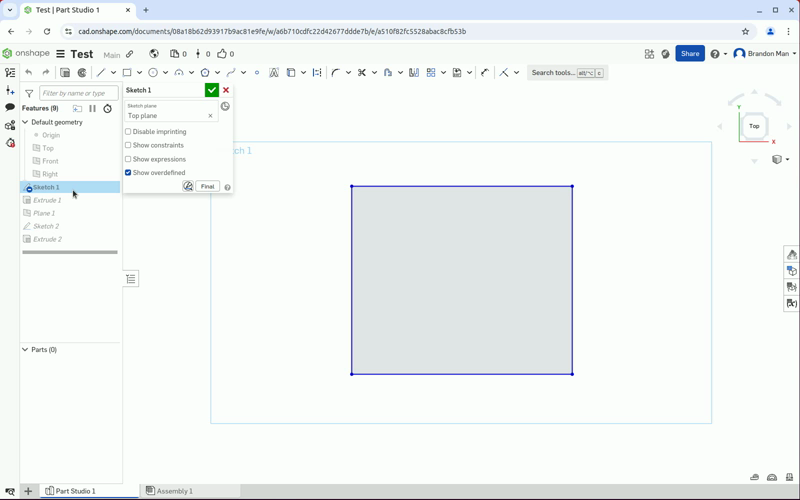
mouse_move(229, 92)
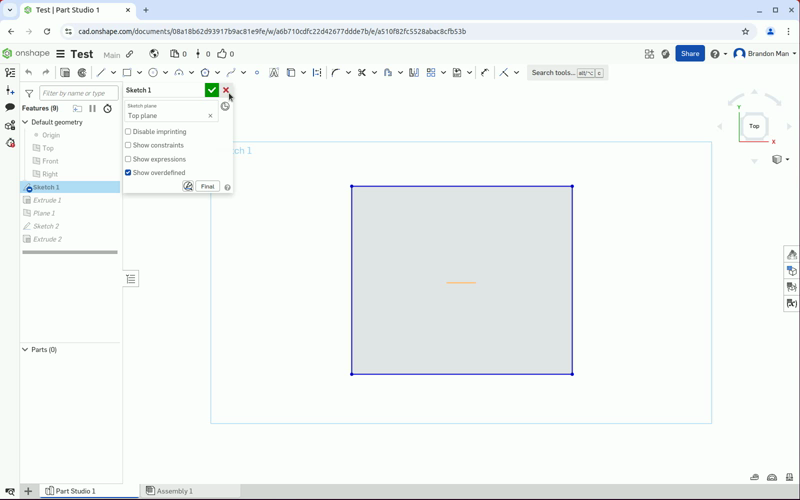
click(229, 92)
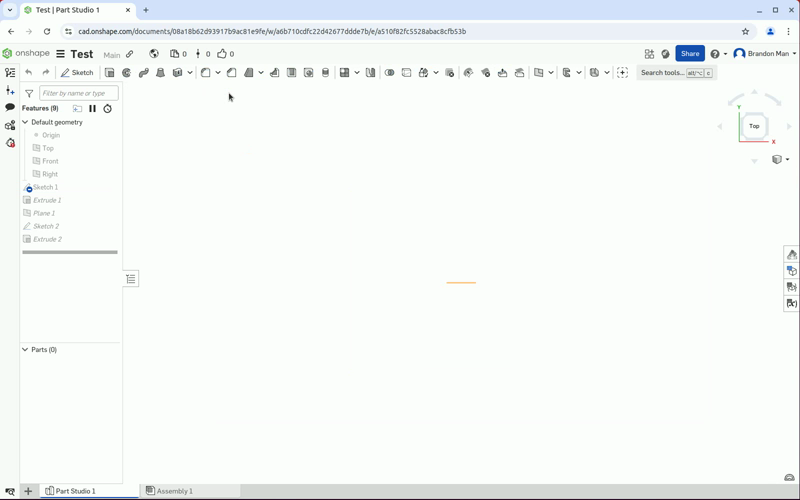
key(shift+s)
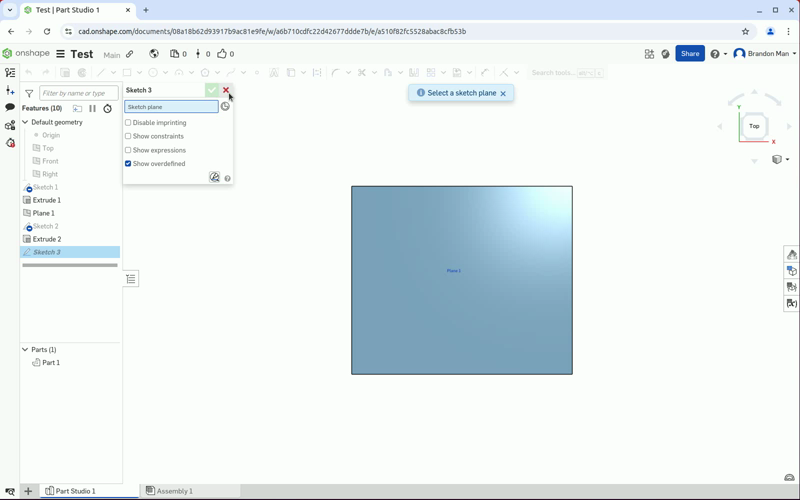
mouse_move(73, 215)
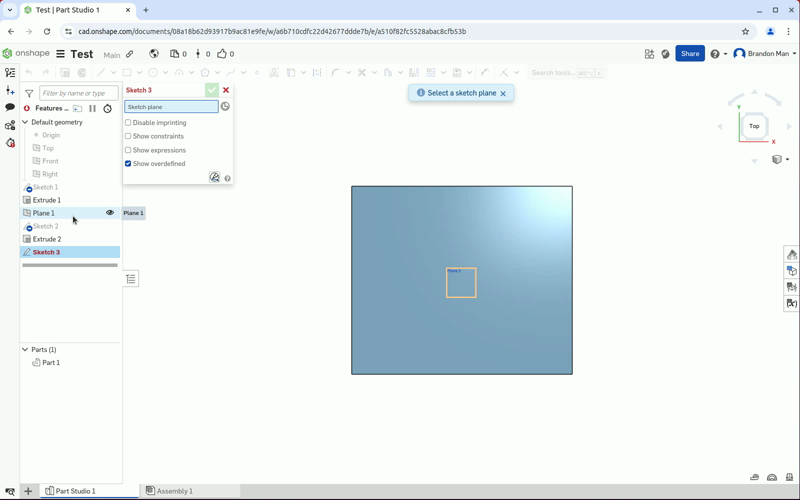
click(73, 215)
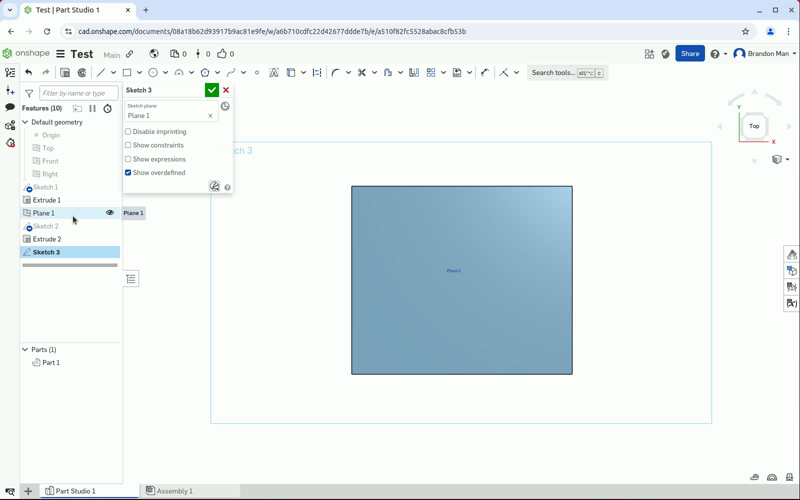
mouse_move(73, 352)
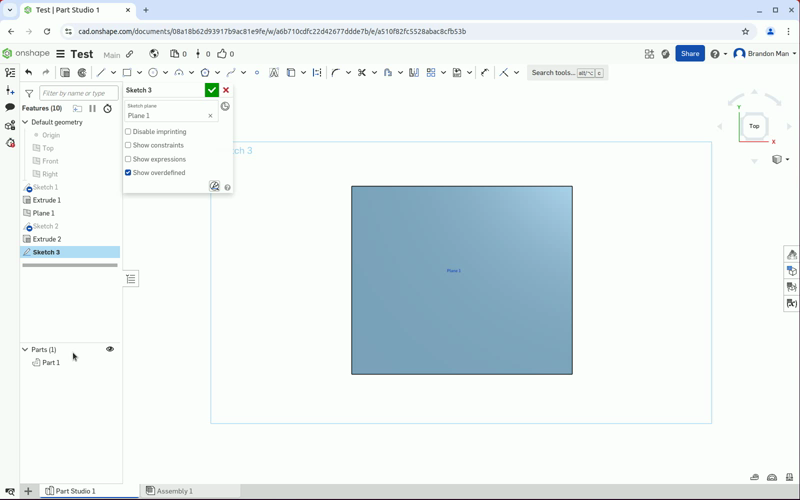
key(y)
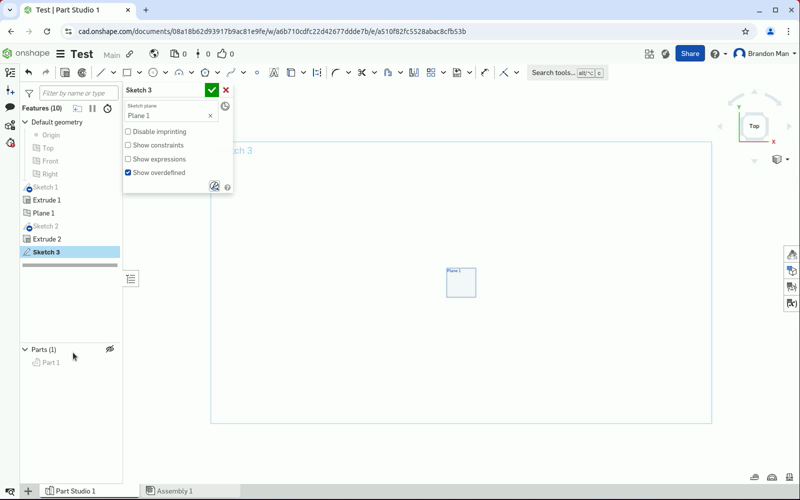
key(l)
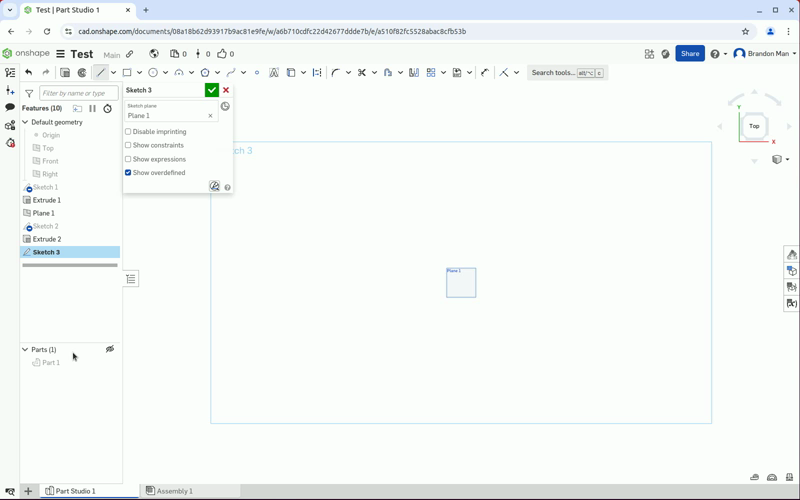
key_down(shift)
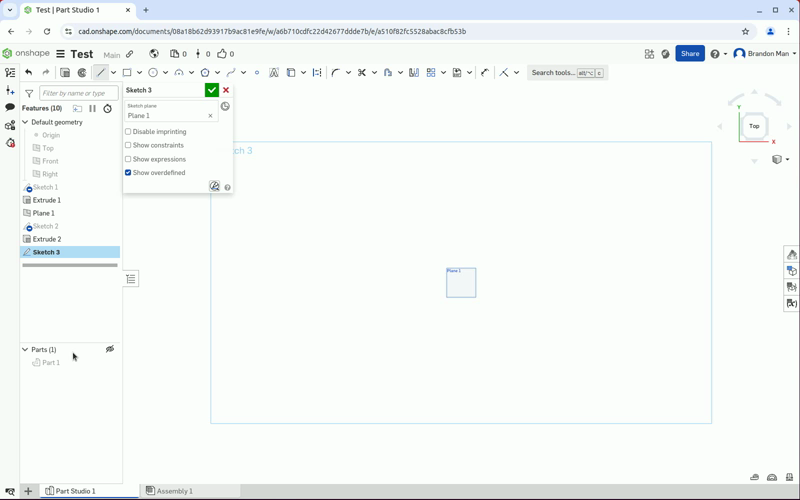
mouse_move(368, 301)
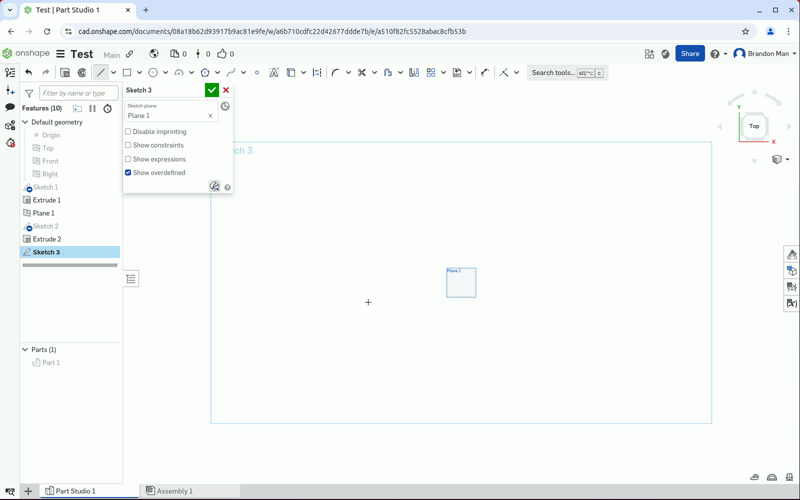
click(368, 301)
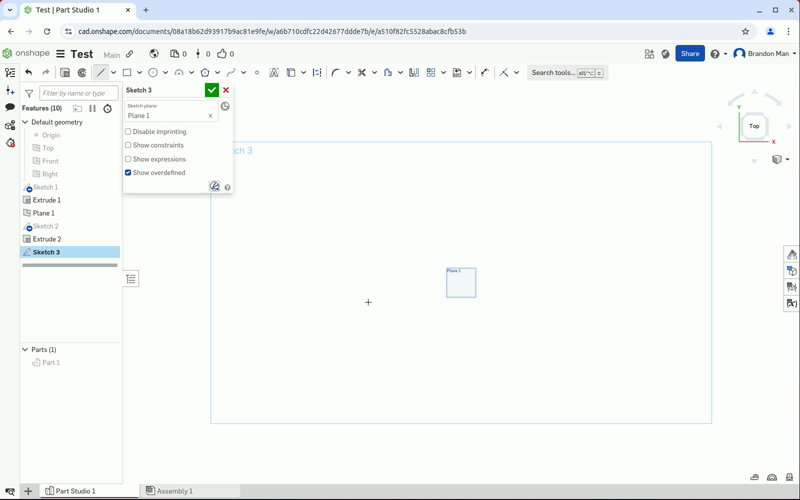
key_up(shift)
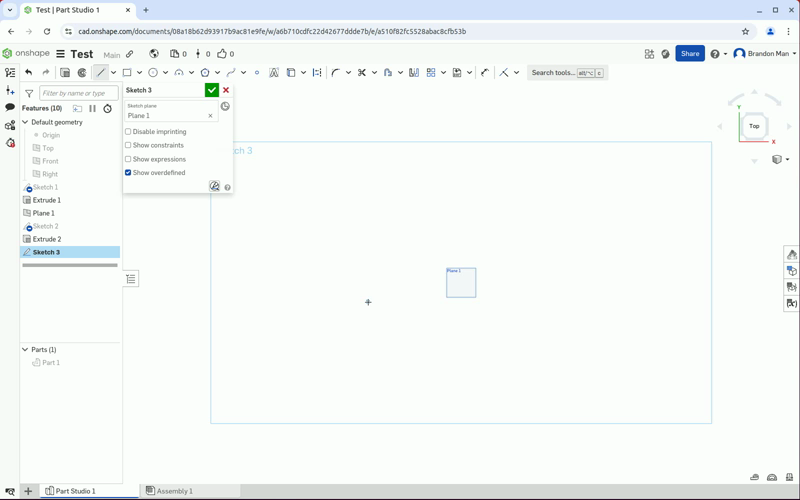
key_down(shift)
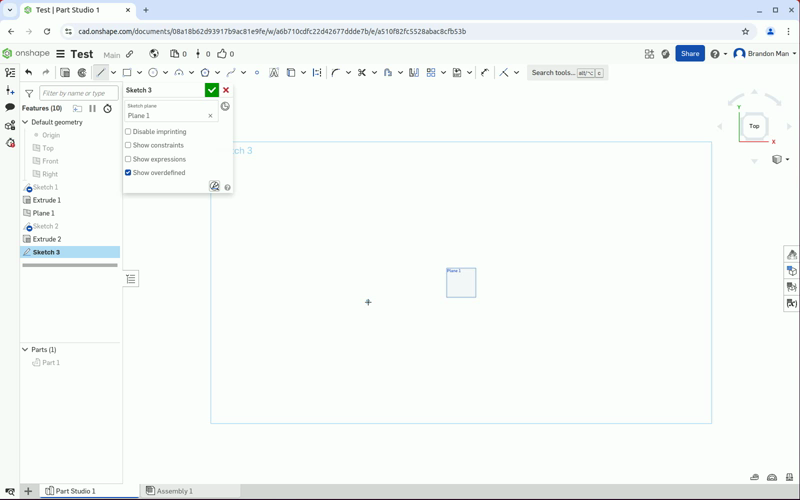
mouse_move(398, 301)
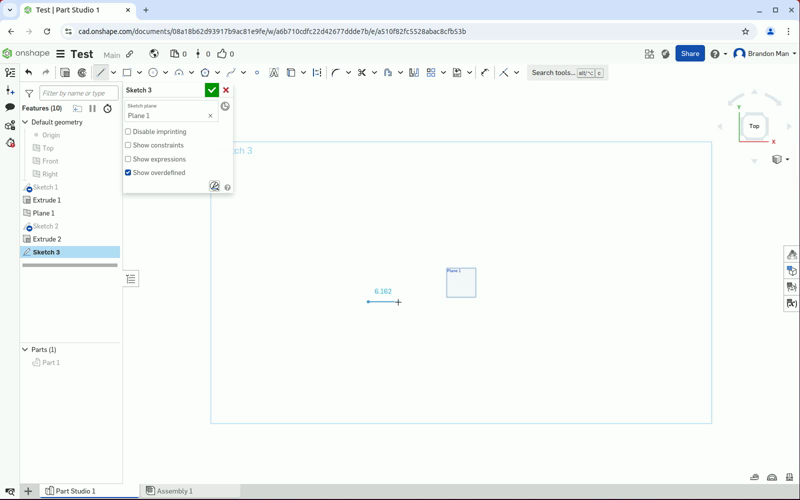
mouse_move(395, 301)
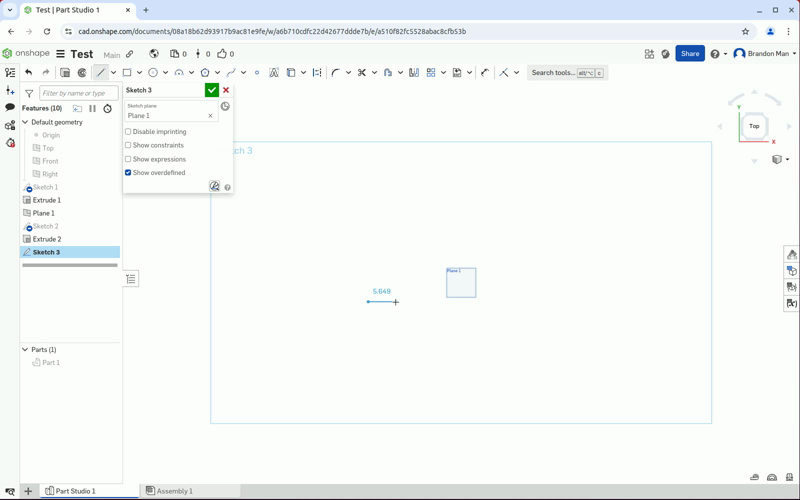
click(395, 301)
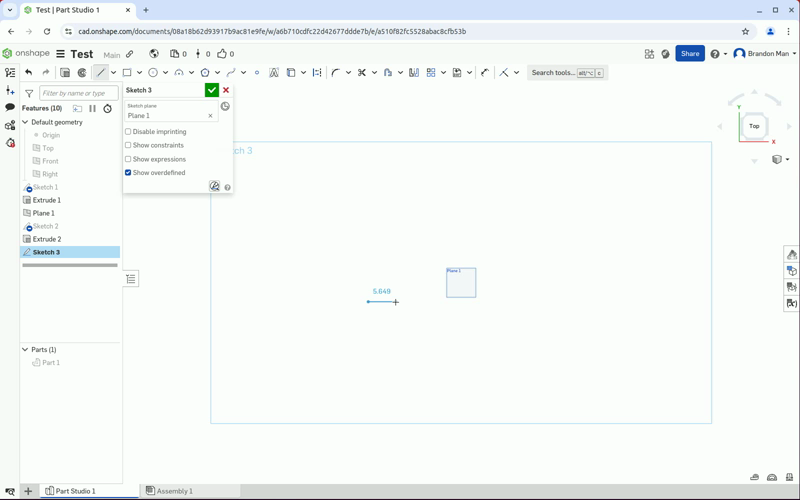
key_up(shift)
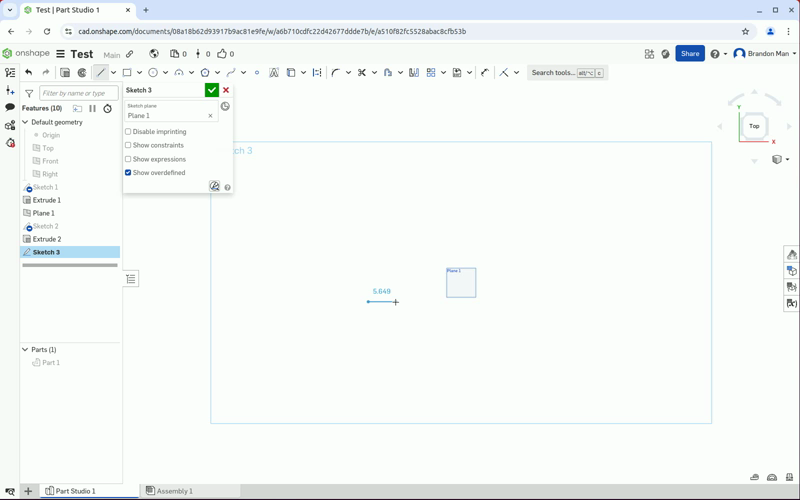
key_down(shift)
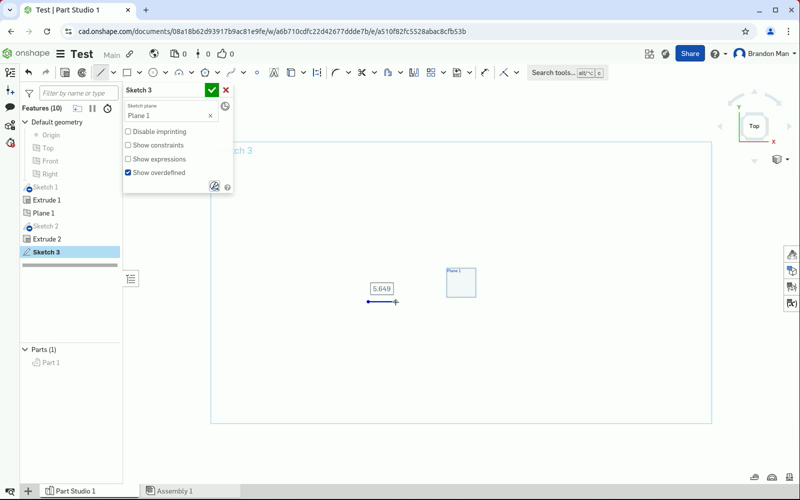
mouse_move(425, 301)
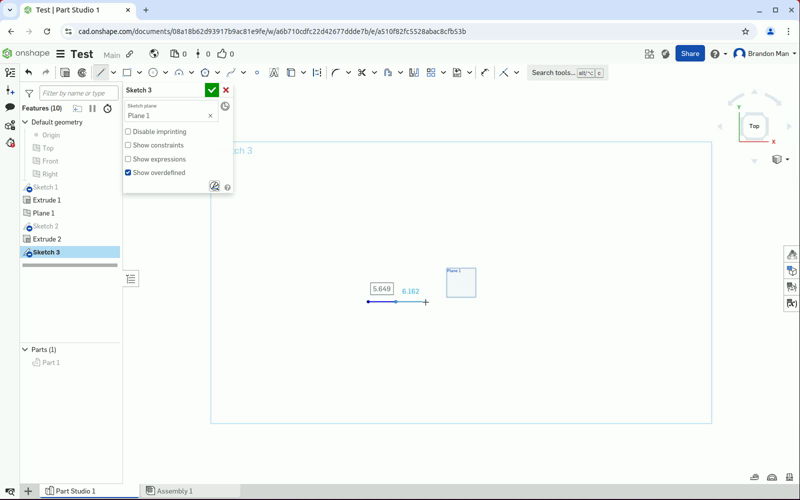
mouse_move(395, 273)
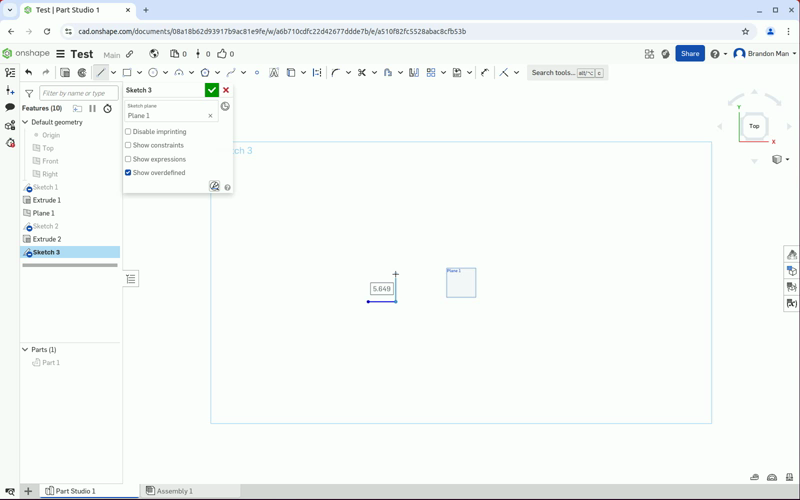
click(395, 273)
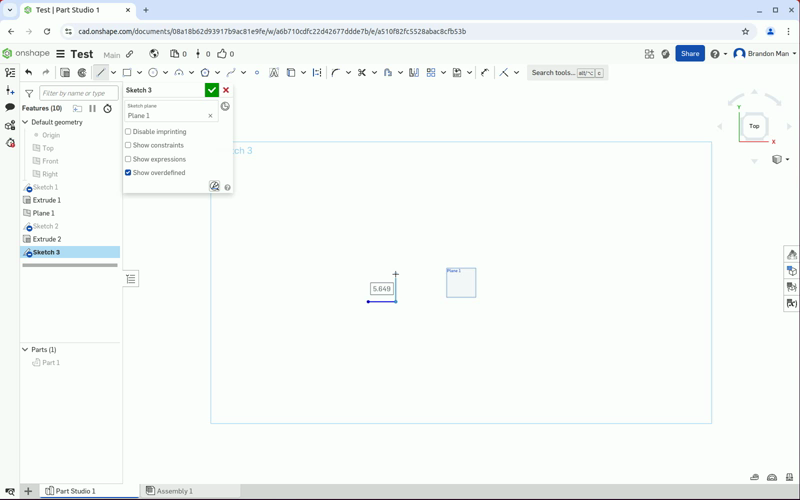
key_up(shift)
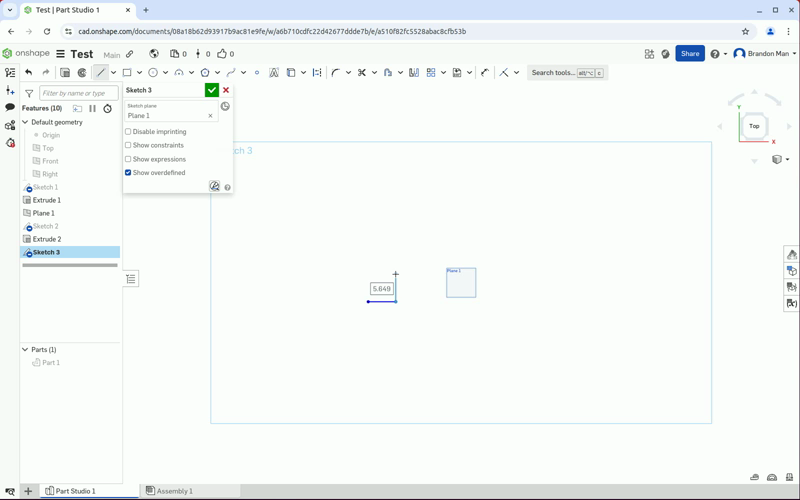
key_down(shift)
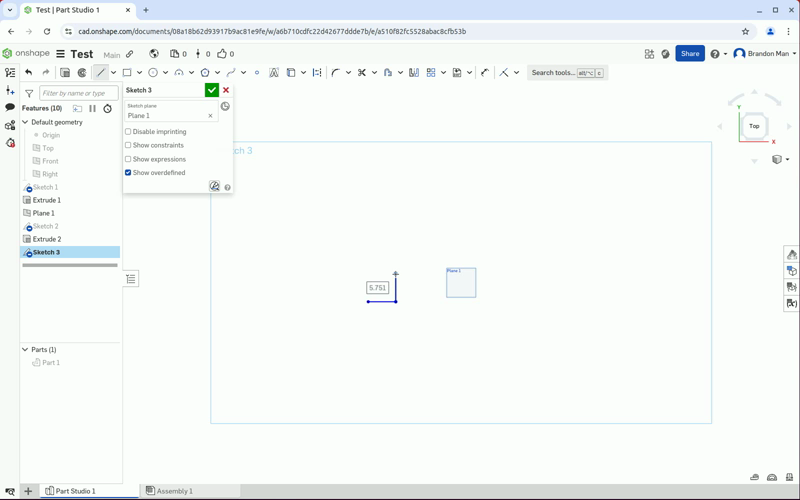
mouse_move(425, 273)
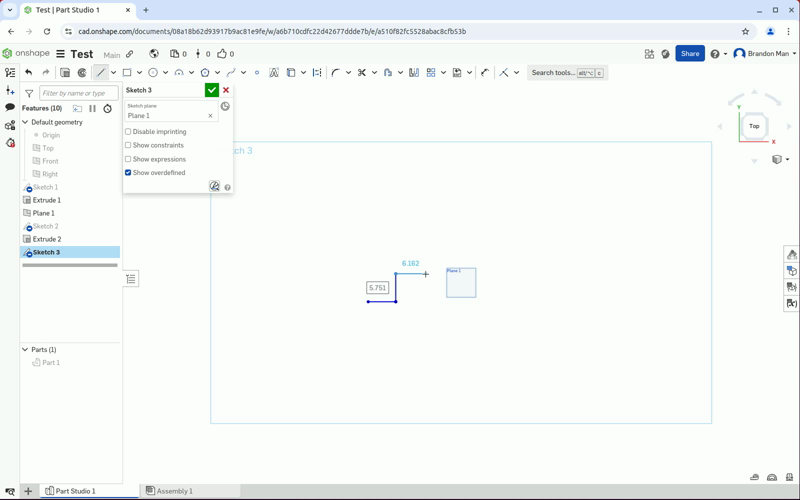
mouse_move(368, 273)
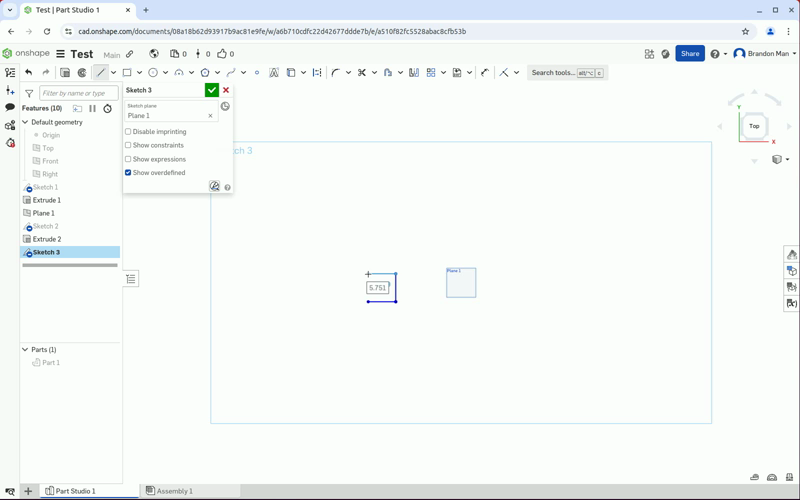
click(368, 273)
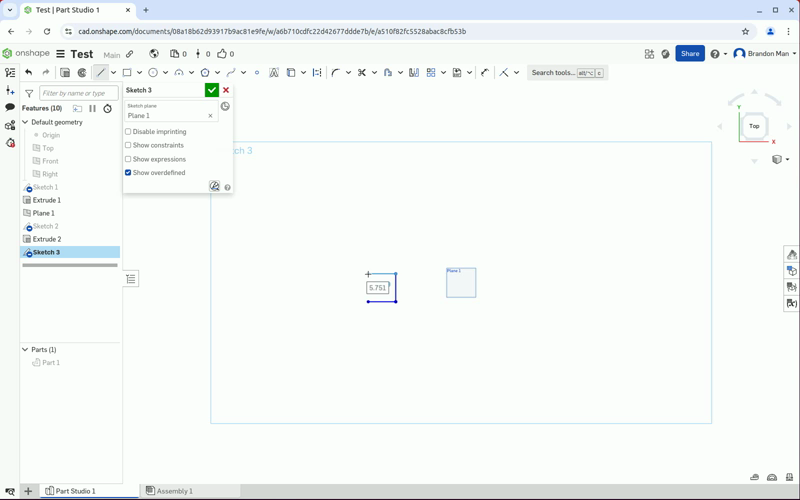
key_up(shift)
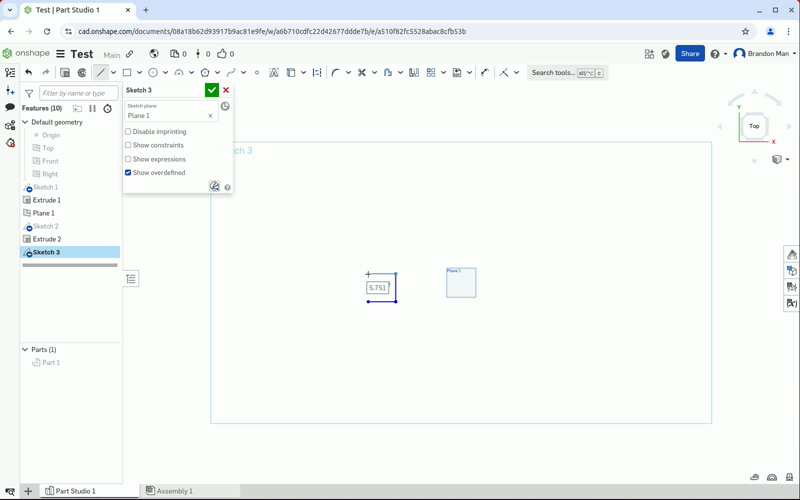
mouse_move(398, 273)
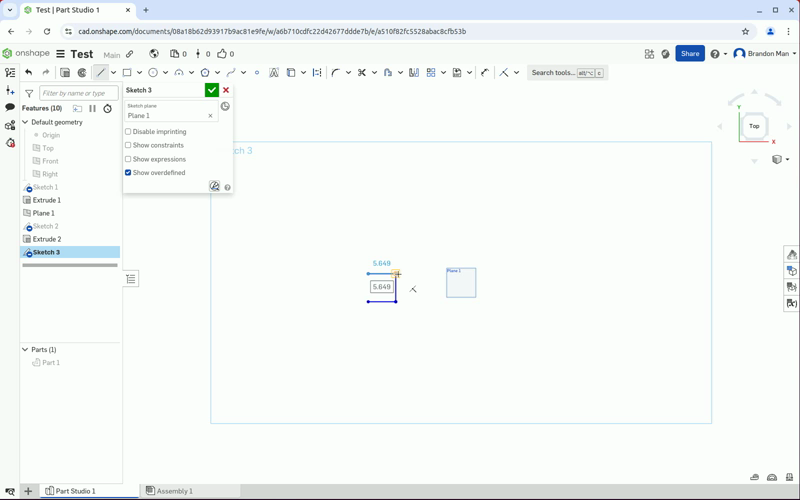
key_down(shift)
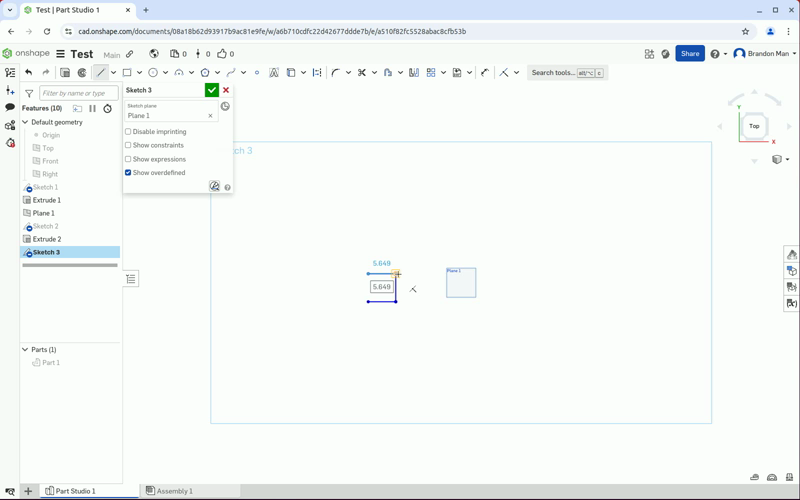
mouse_move(368, 301)
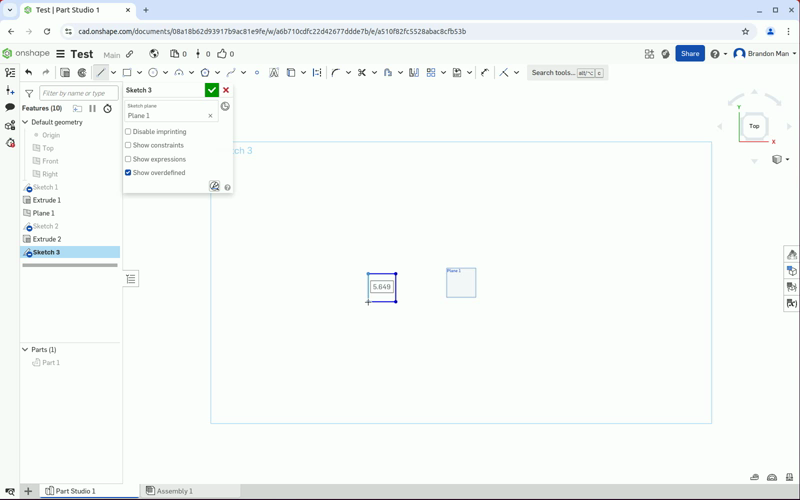
key_up(shift)
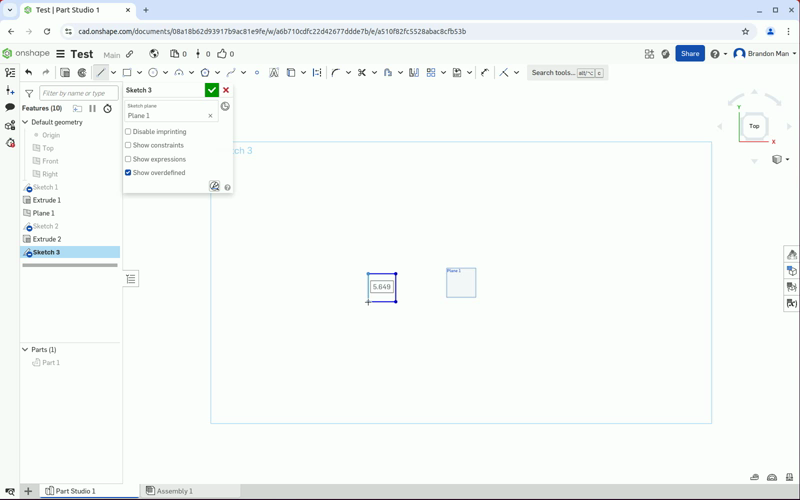
click(368, 301)
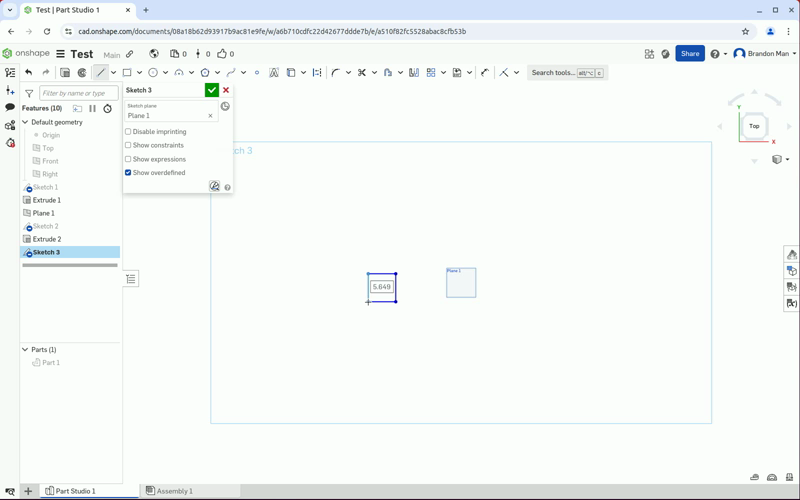
key(esc)
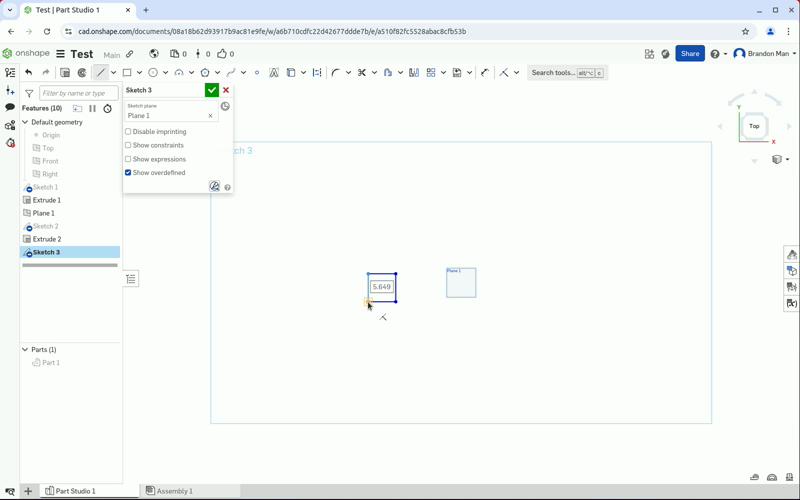
mouse_move(377, 290)
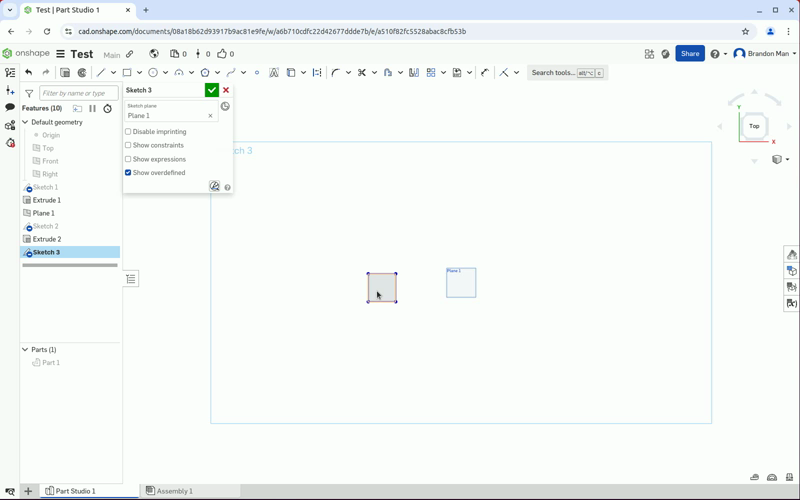
scroll(6)
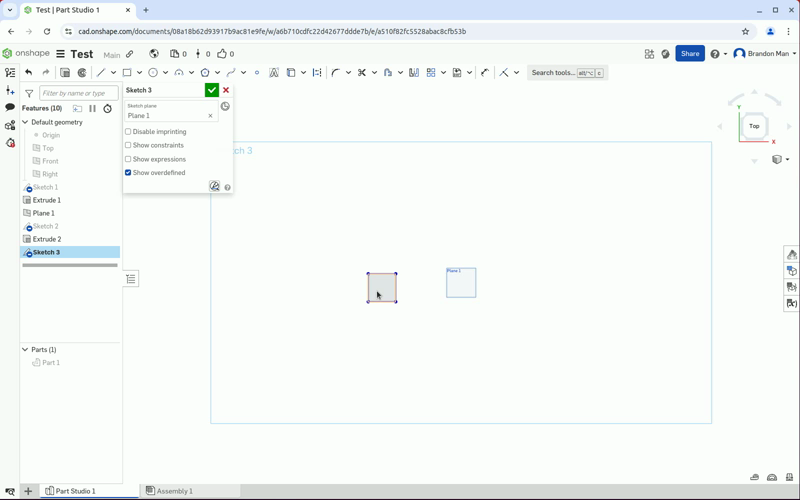
scroll(6)
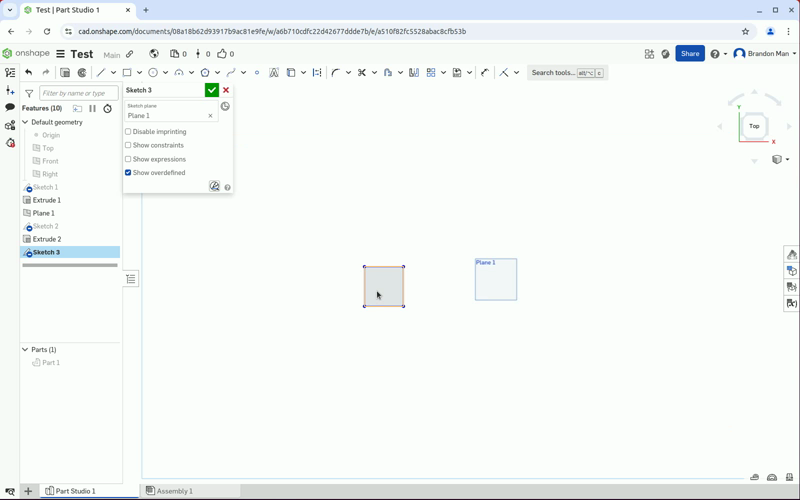
scroll(6)
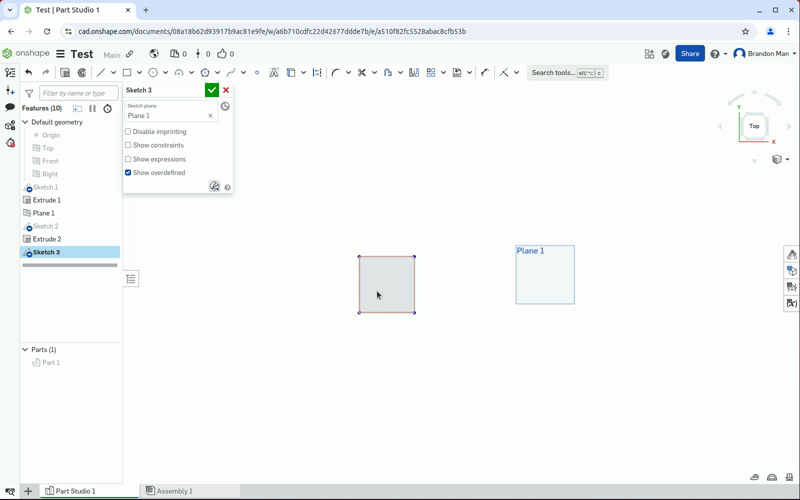
scroll(6)
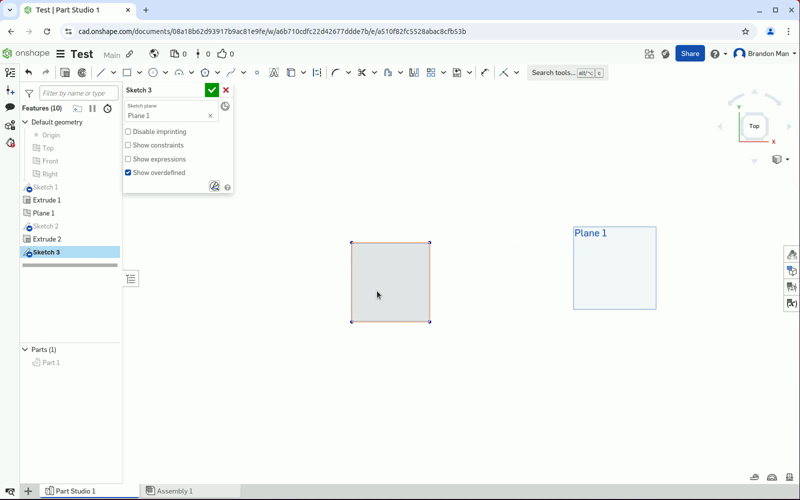
scroll(6)
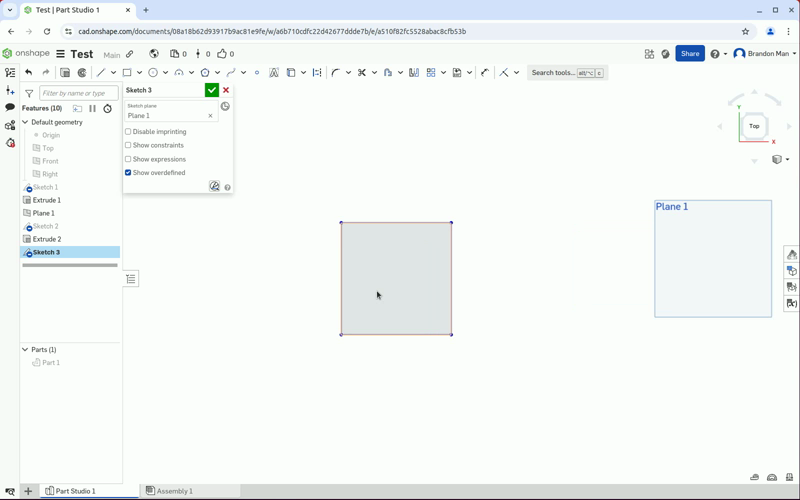
scroll(6)
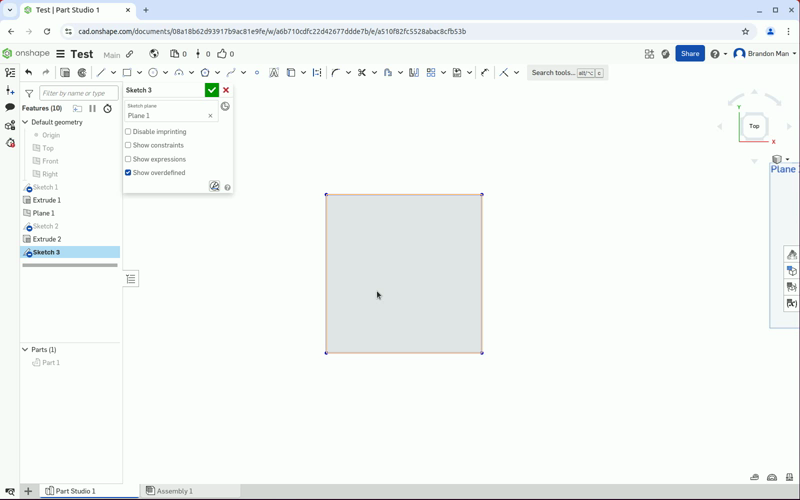
scroll(6)
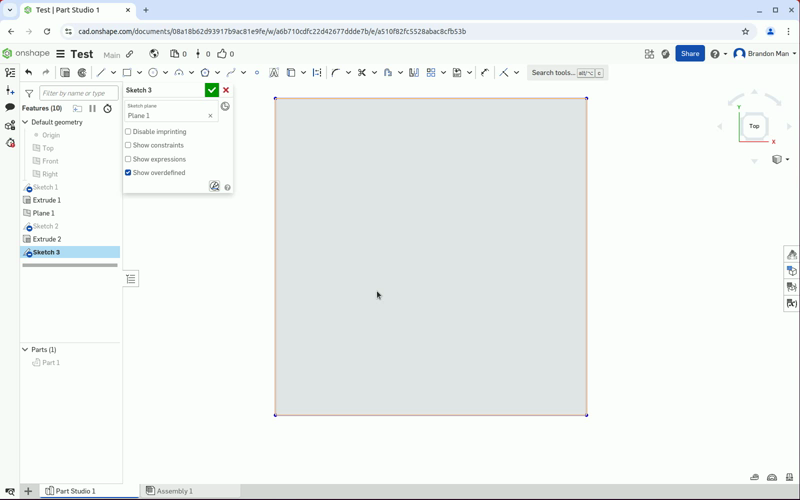
click(377, 290)
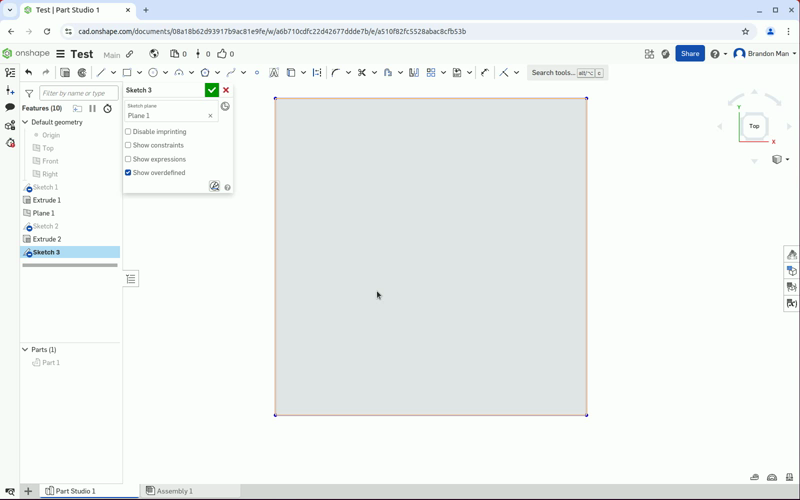
scroll(-6)
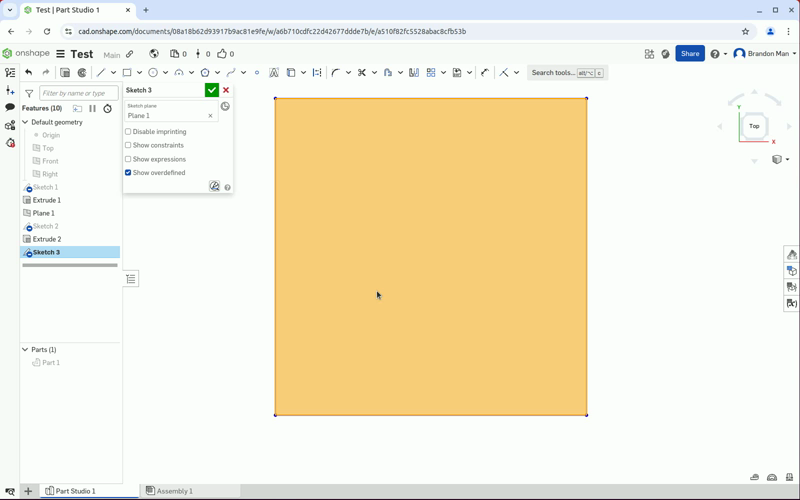
scroll(-6)
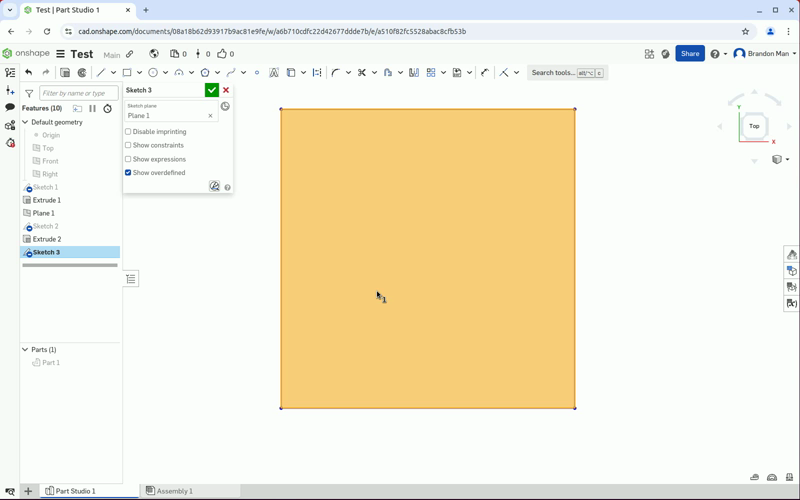
scroll(-6)
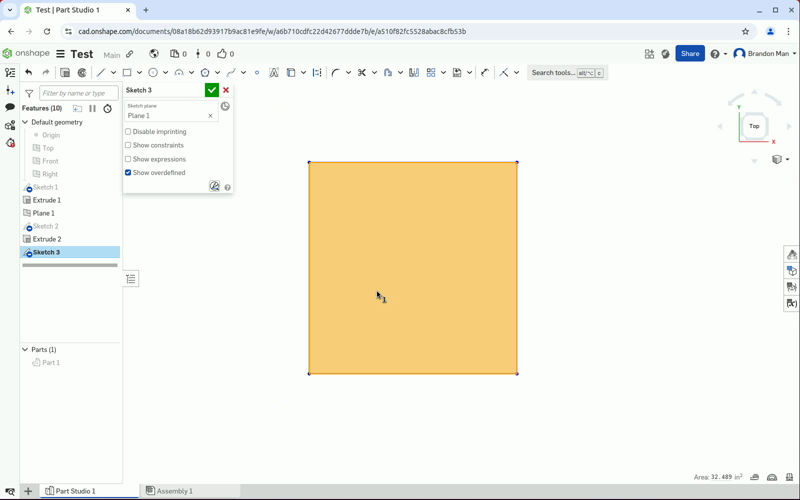
scroll(-6)
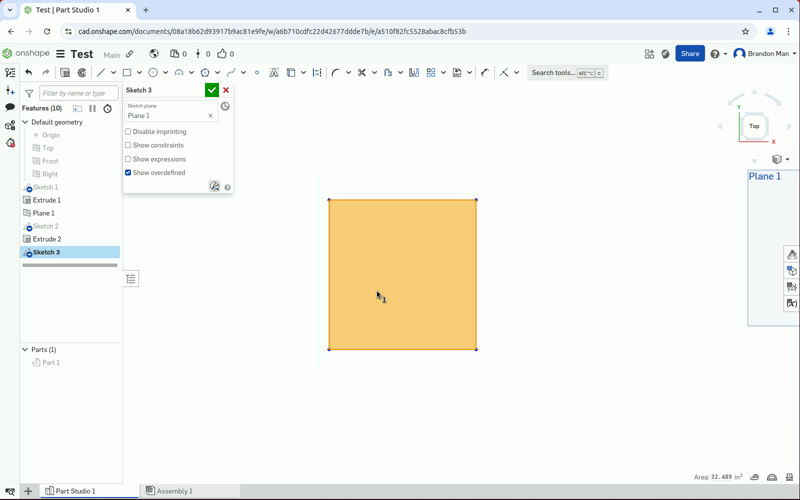
scroll(-6)
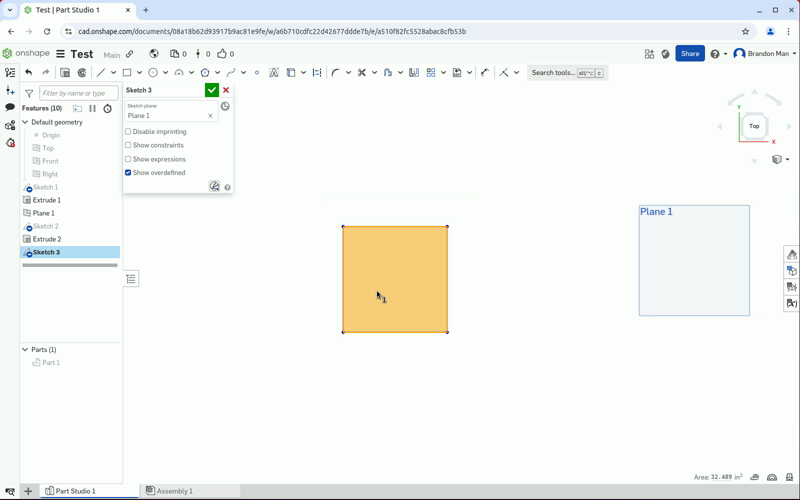
scroll(-6)
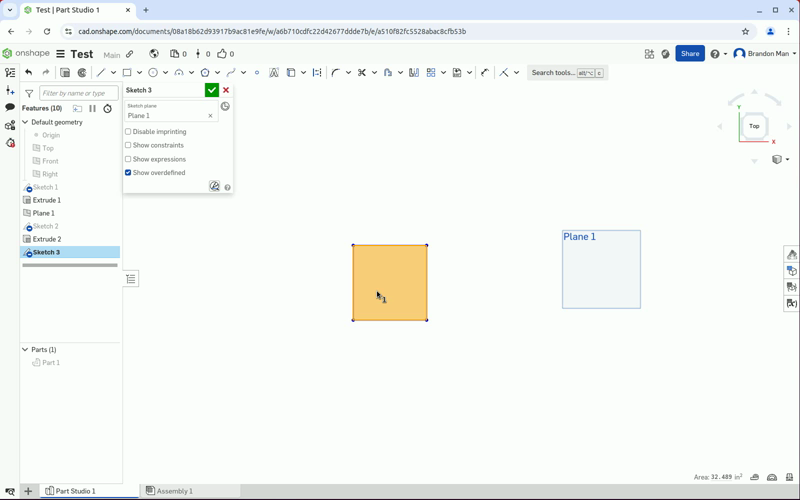
scroll(-6)
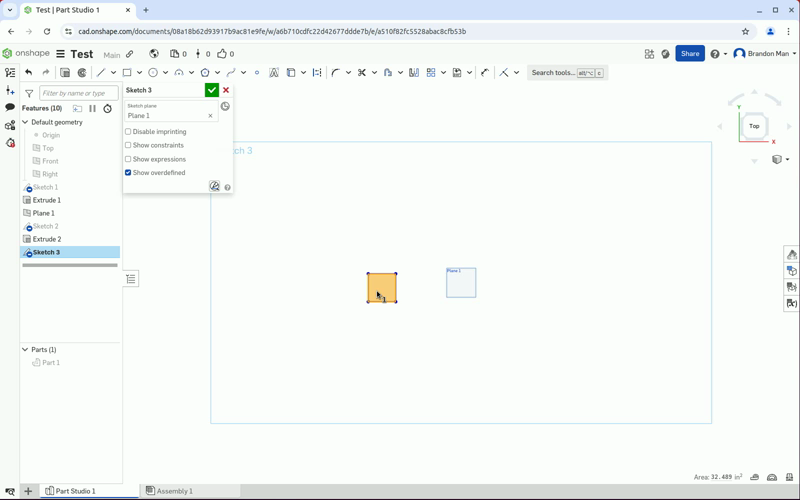
mouse_move(73, 352)
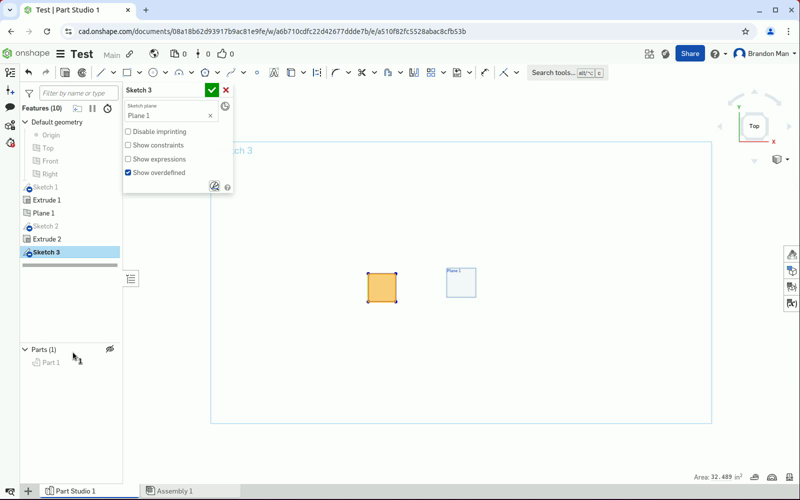
key(shift+y)
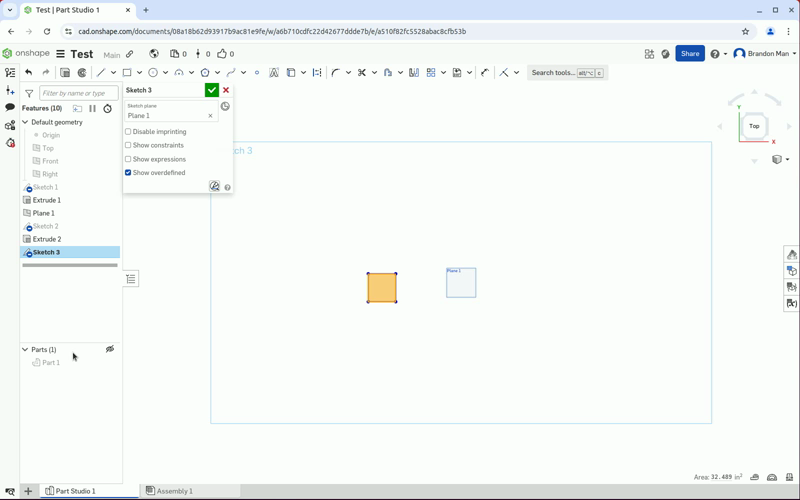
key(shift+e)
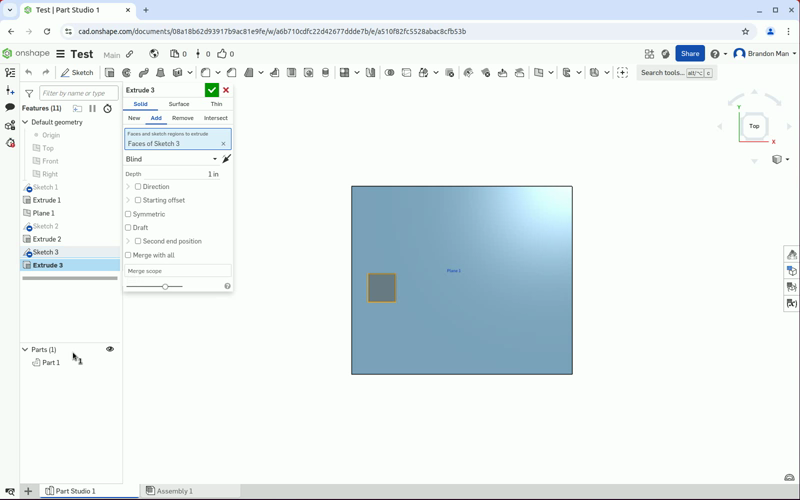
mouse_move(143, 106)
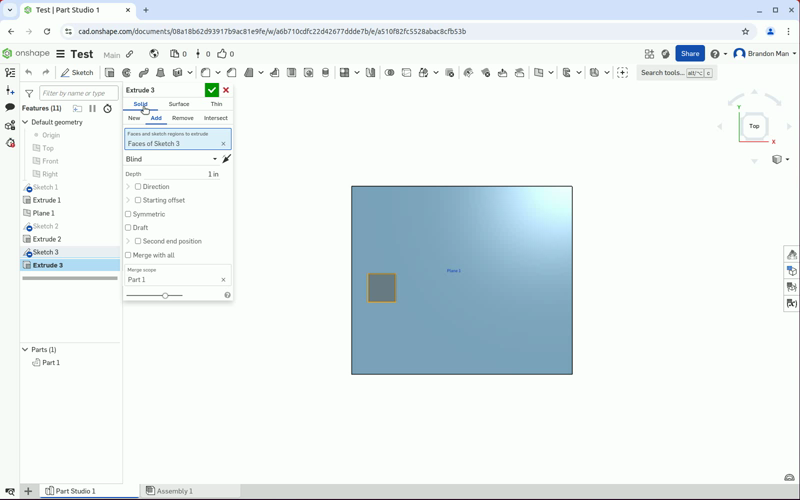
click(143, 106)
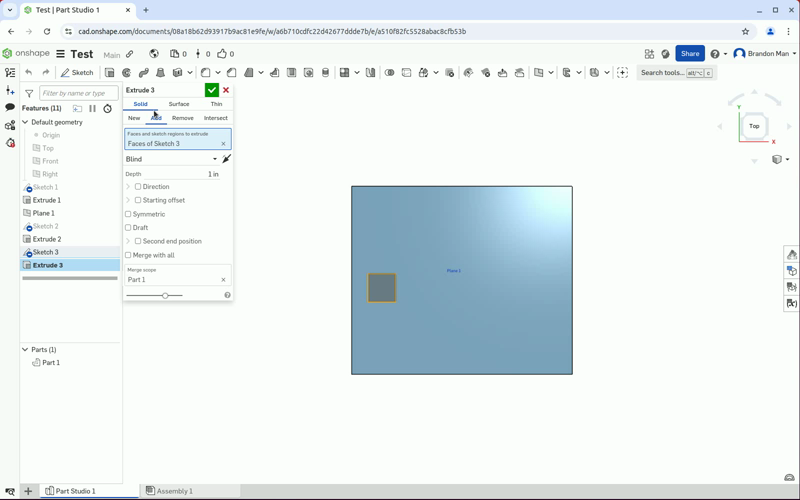
mouse_move(186, 120)
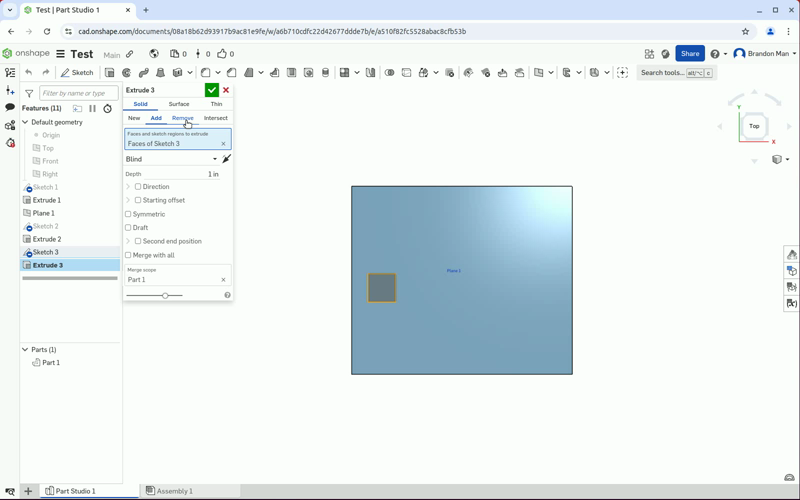
click(186, 120)
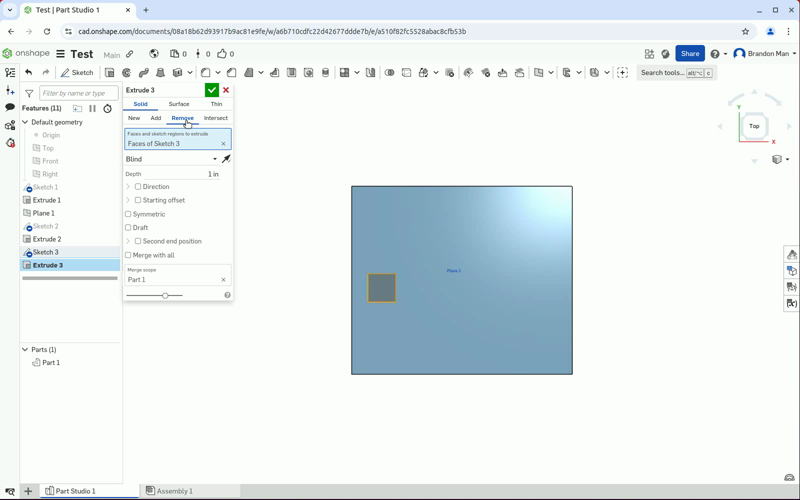
key(tab, 4)
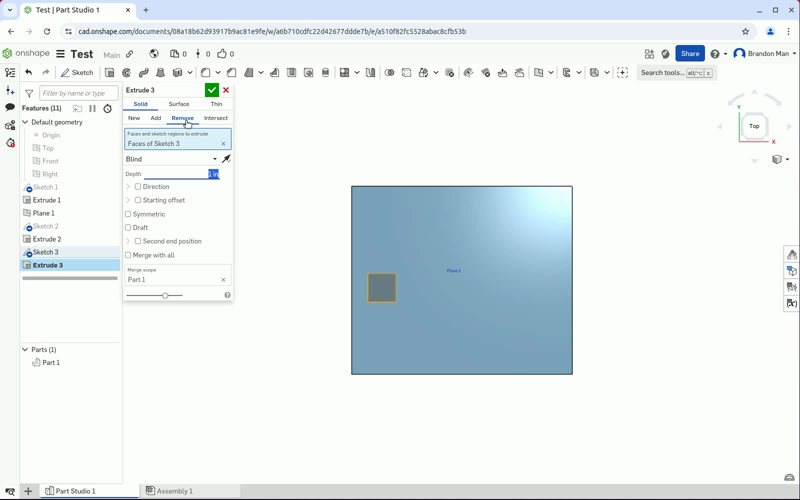
text(1.926)
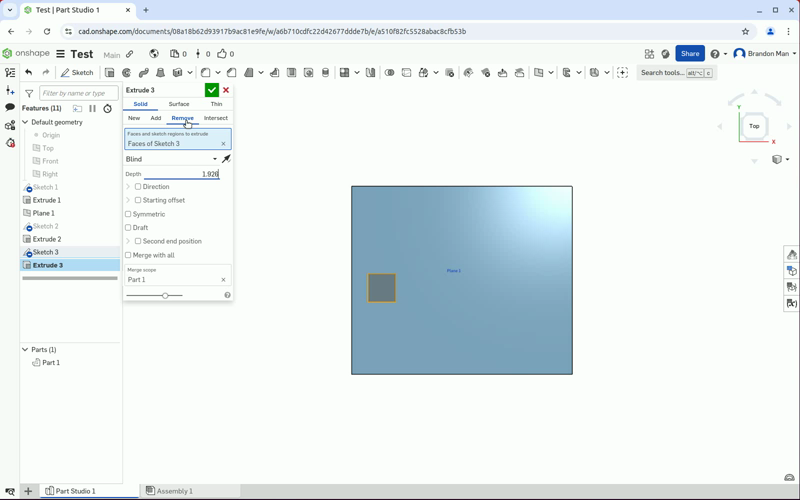
key(tab, 6)
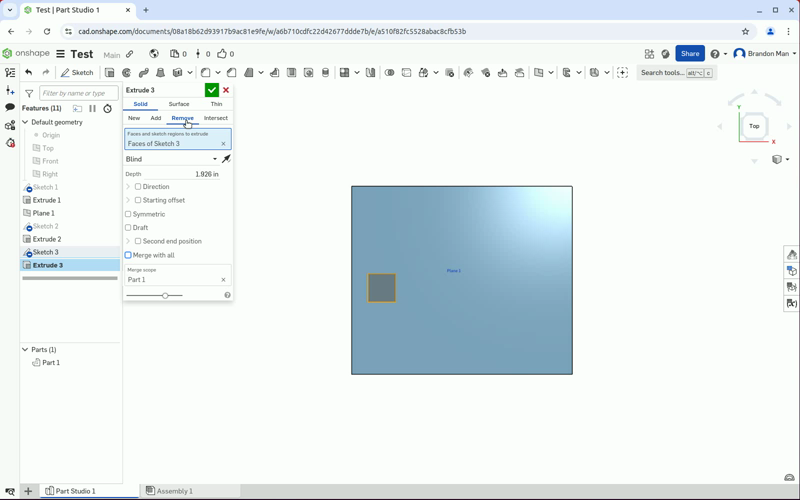
key(space)
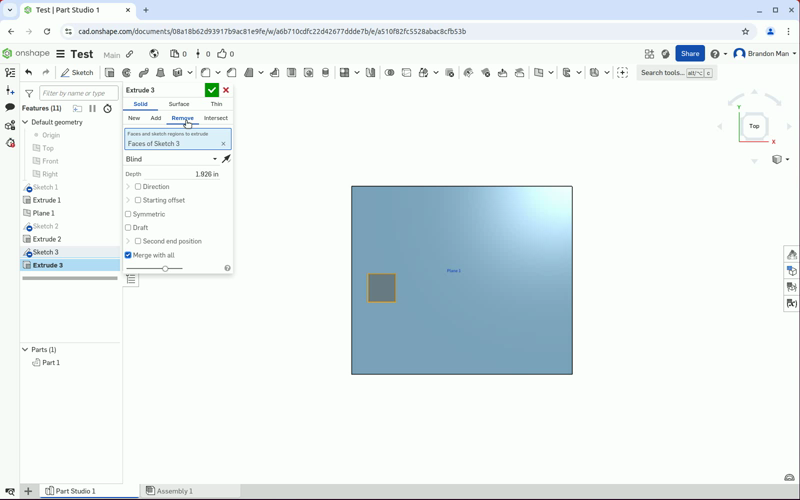
key(enter)
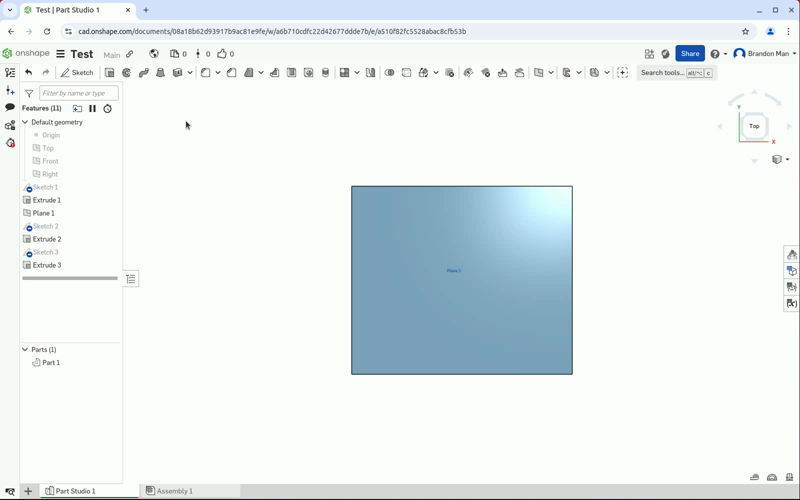
key(shift+h)
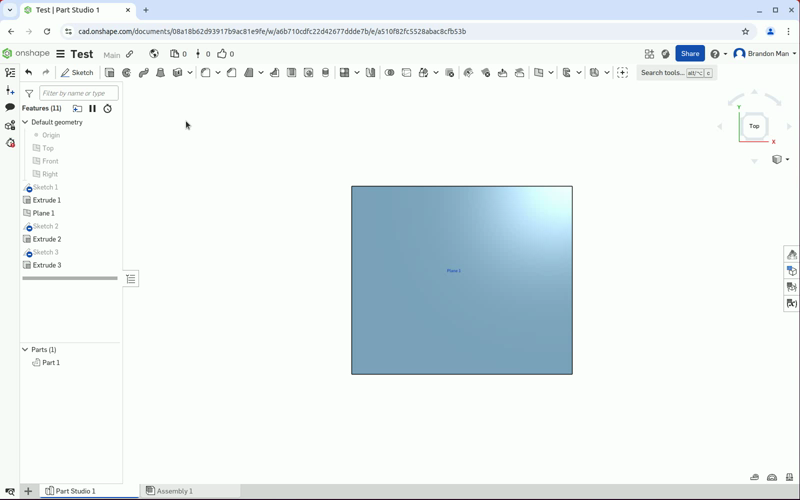
key(shift+h)
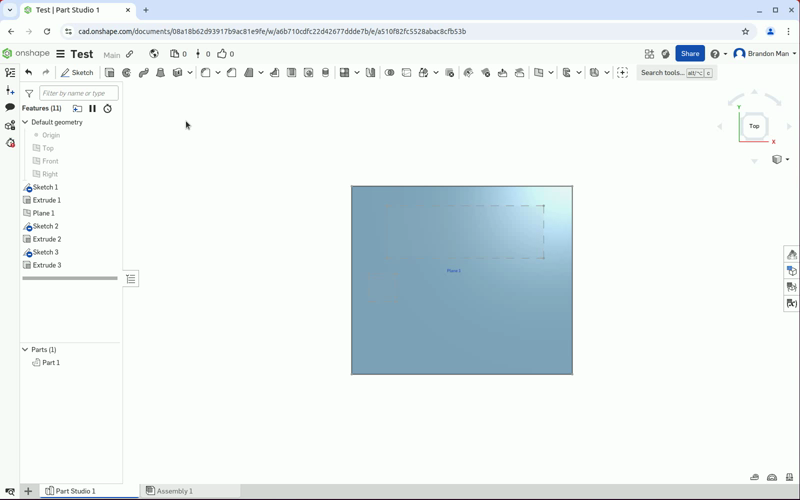
key(shift+7)
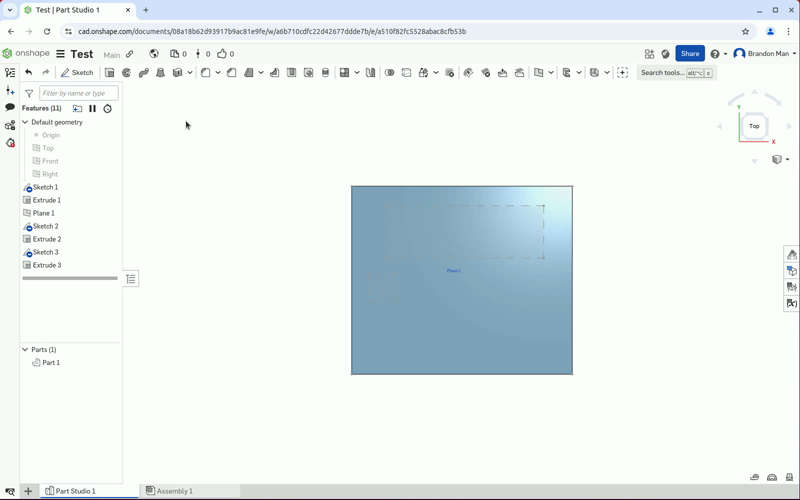
key(up, 3)
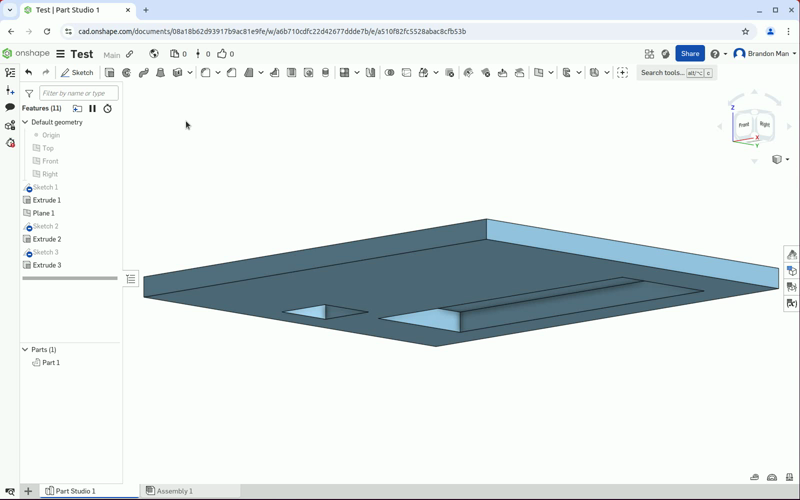
key(left, 3)
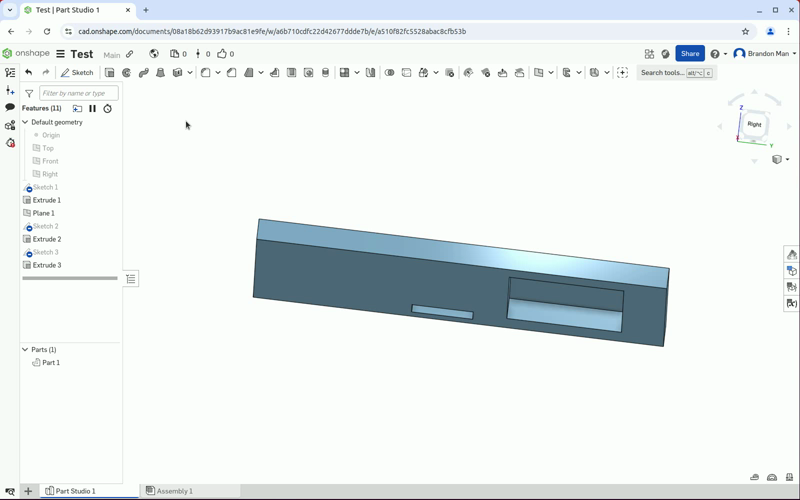
key(right, 3)
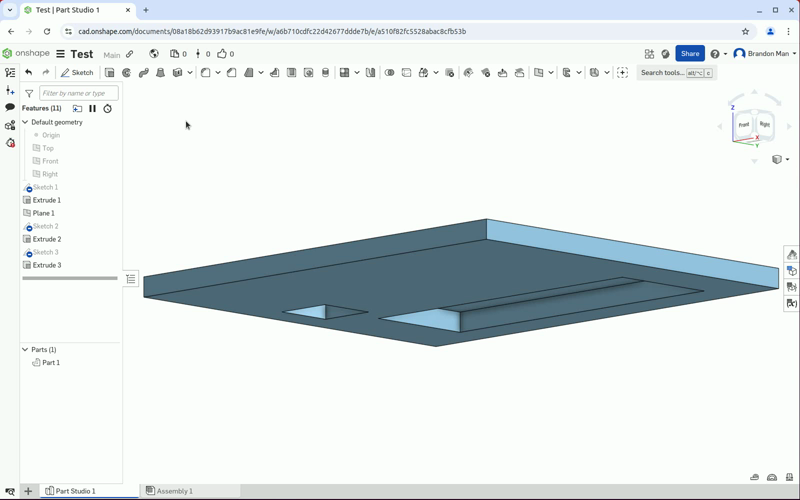
key(down, 3)
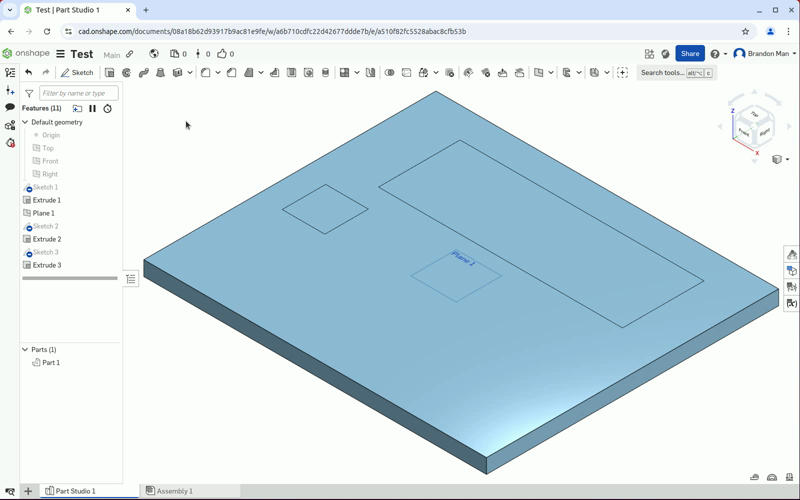
mouse_move(73, 189)
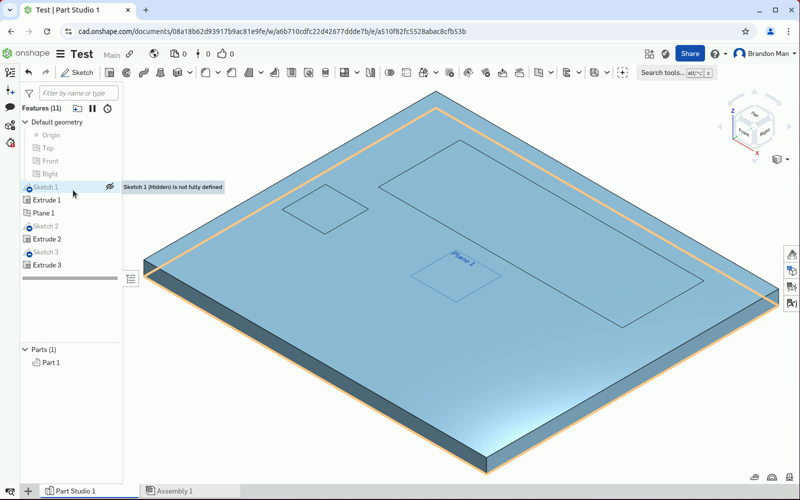
click(73, 189)